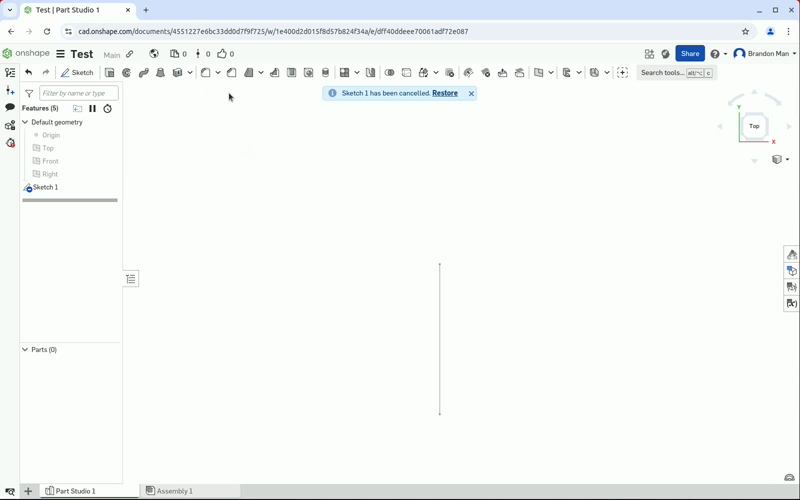
key(shift+h)
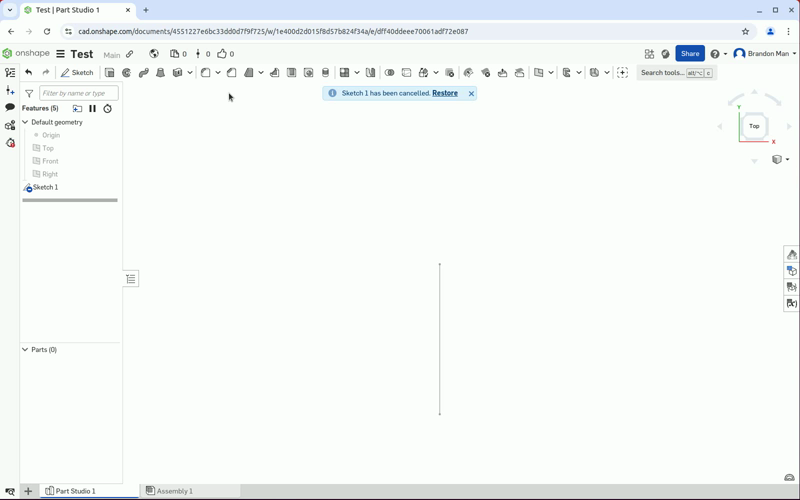
key(shift+s)
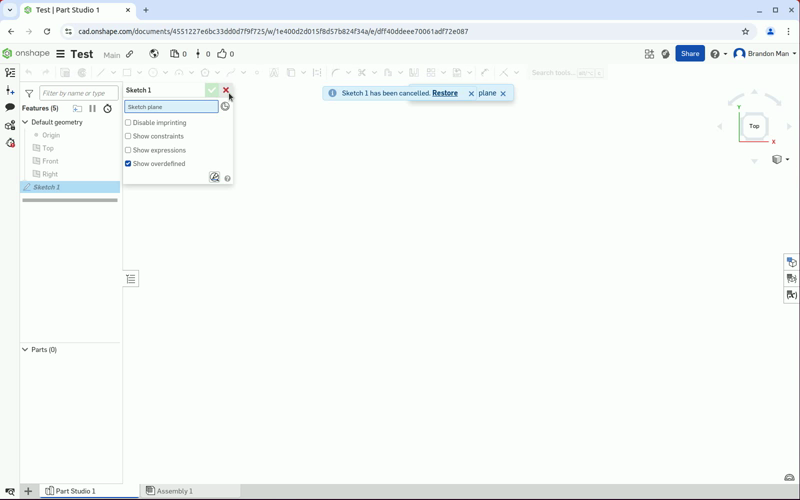
mouse_move(73, 150)
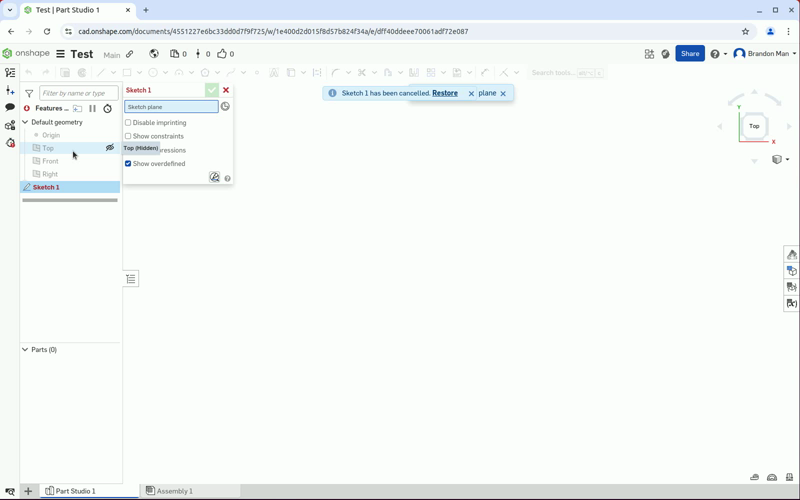
click(73, 150)
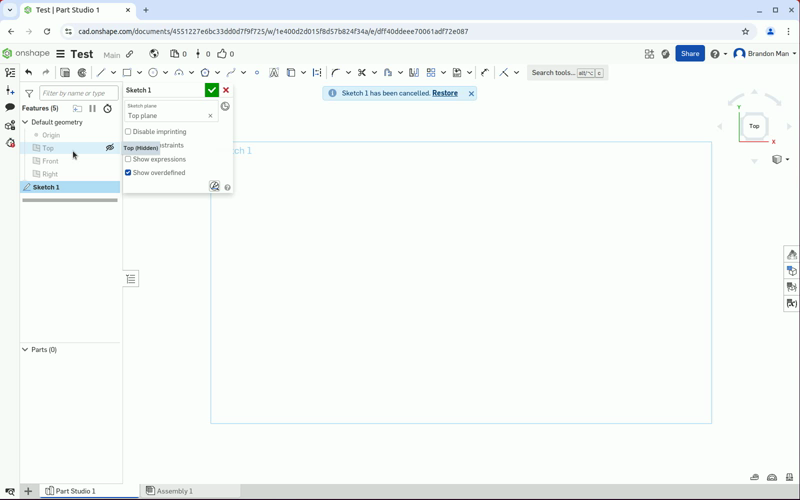
mouse_move(73, 352)
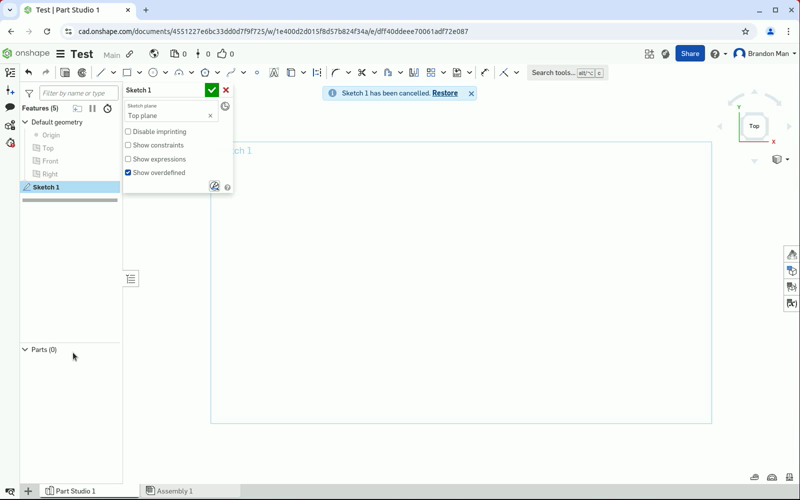
key(y)
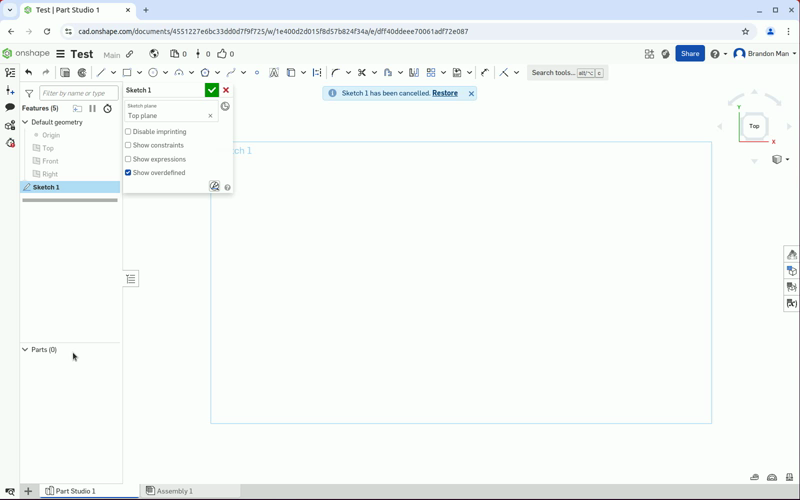
key(l)
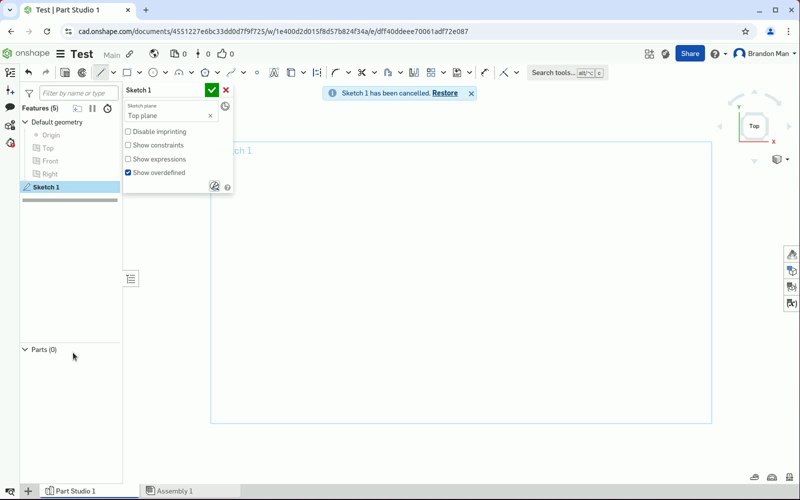
key_down(shift)
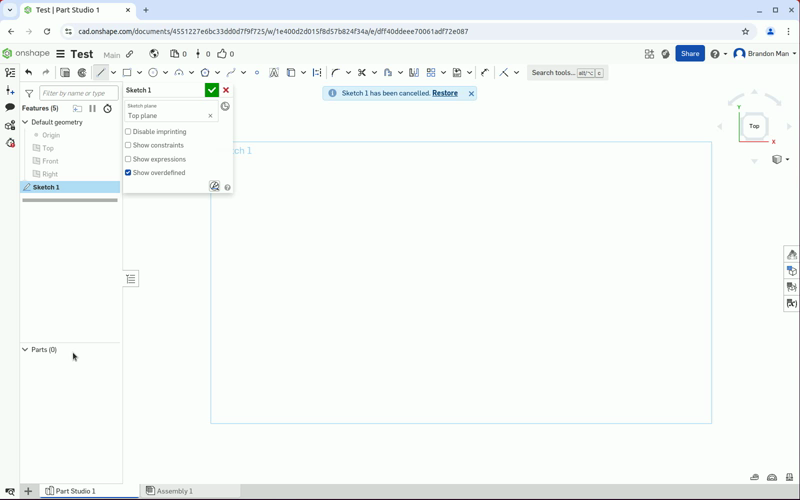
mouse_move(460, 282)
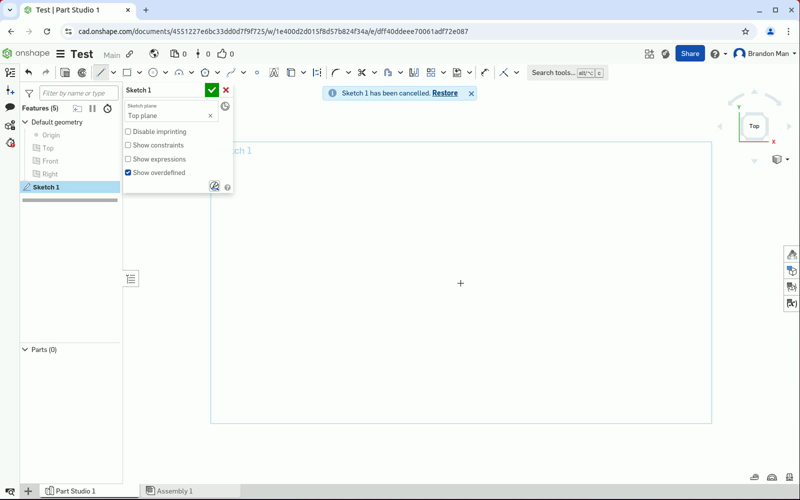
click(460, 282)
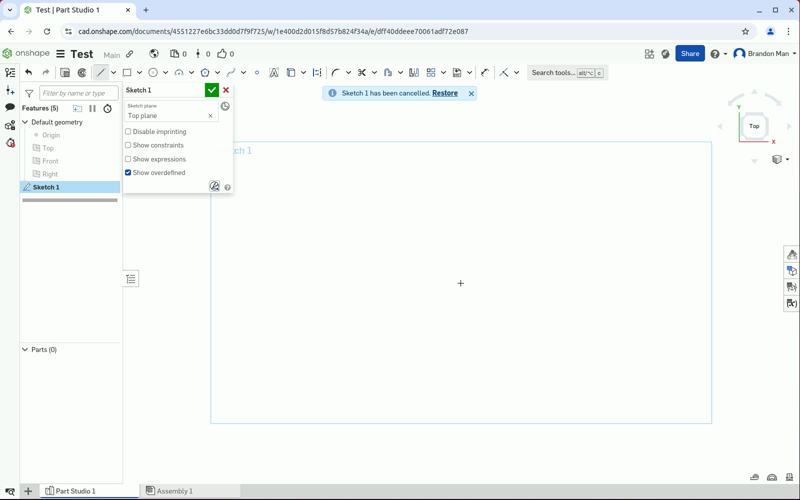
key_up(shift)
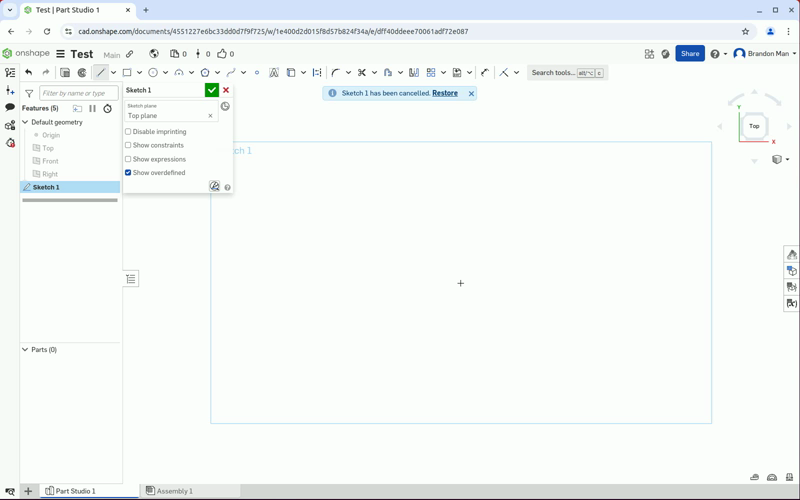
key_down(shift)
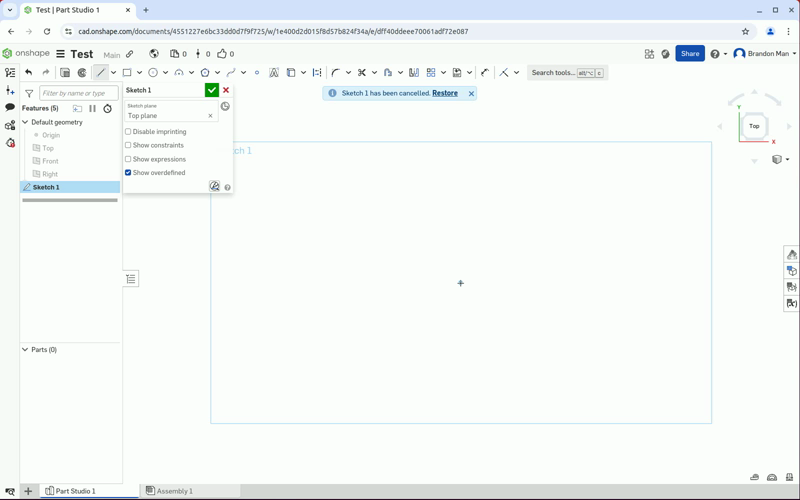
mouse_move(544, 282)
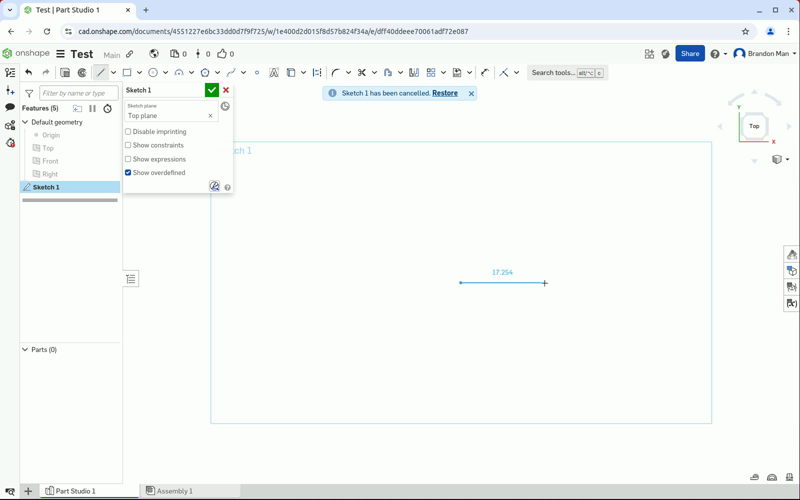
click(544, 282)
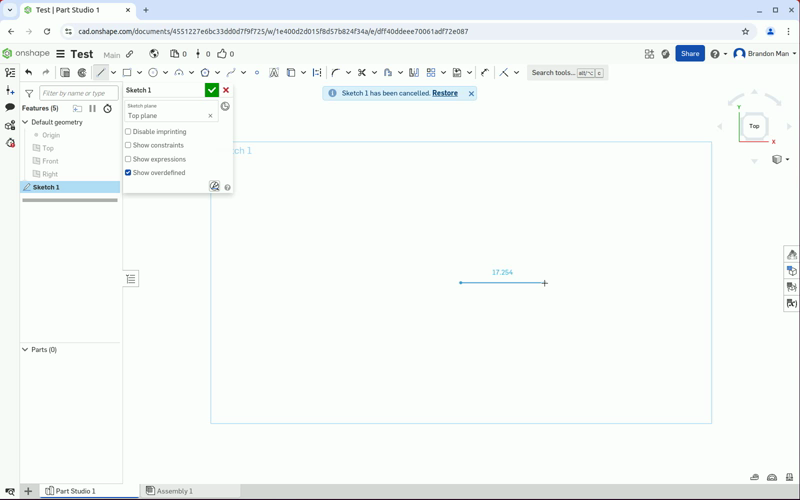
key_up(shift)
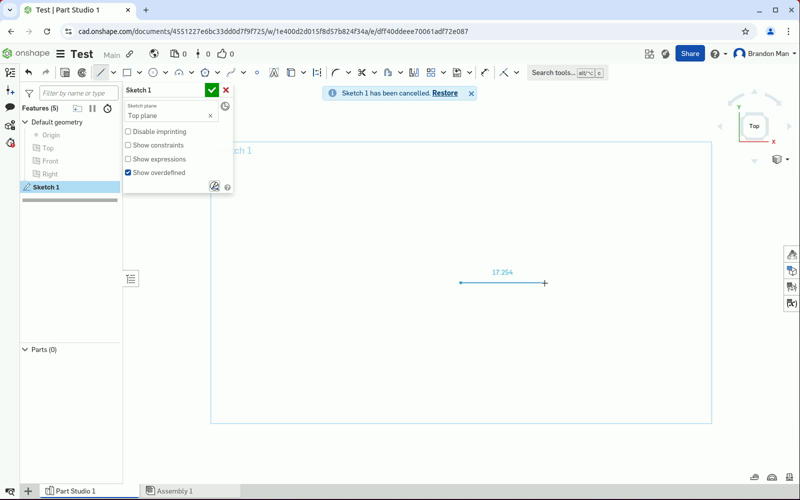
key_down(shift)
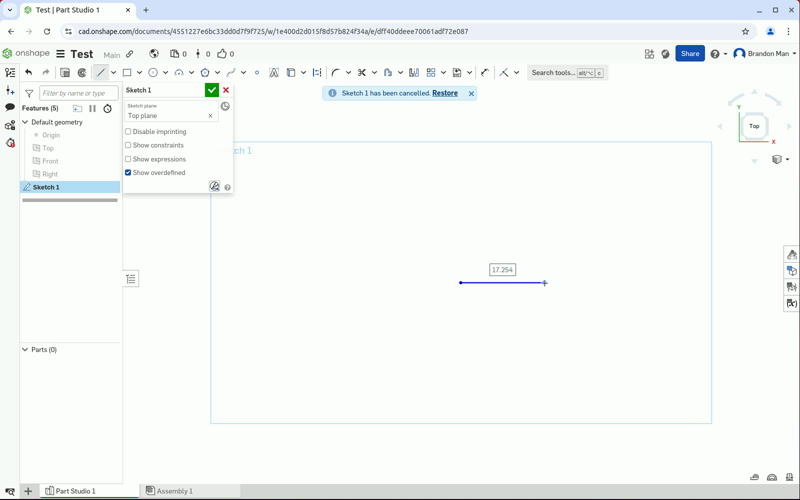
mouse_move(544, 170)
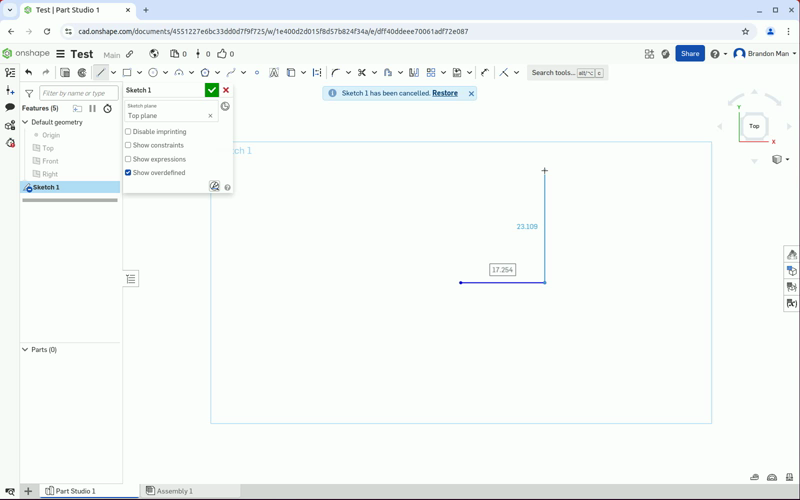
click(544, 170)
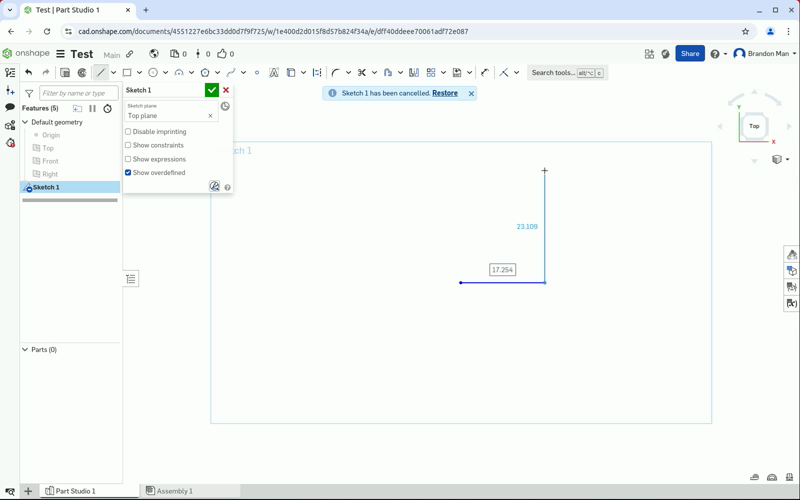
key_up(shift)
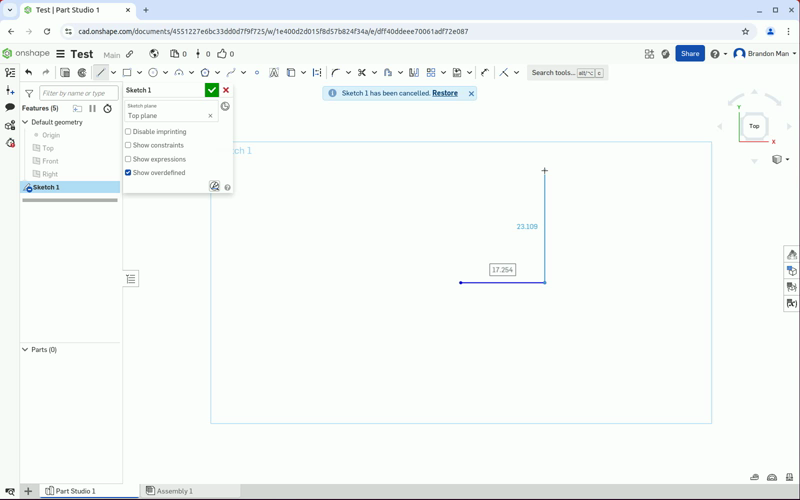
key_down(shift)
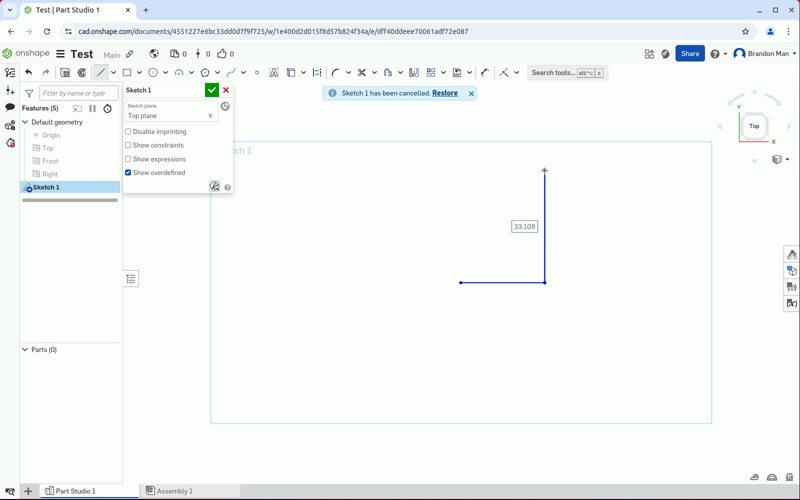
mouse_move(460, 170)
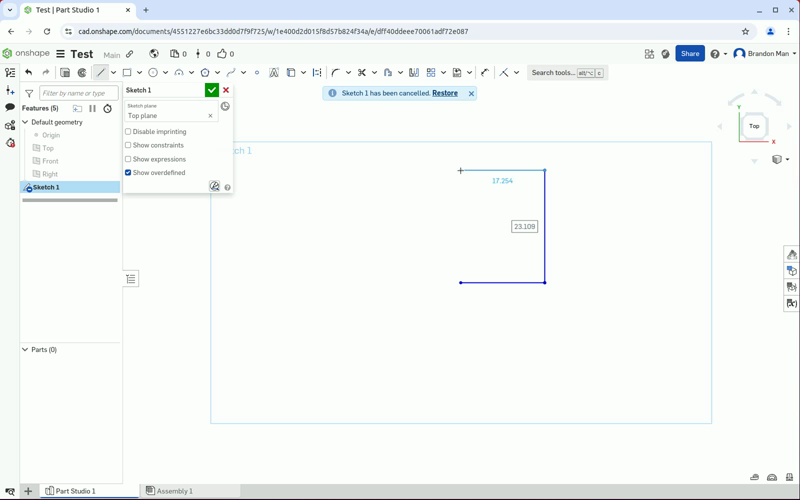
click(460, 170)
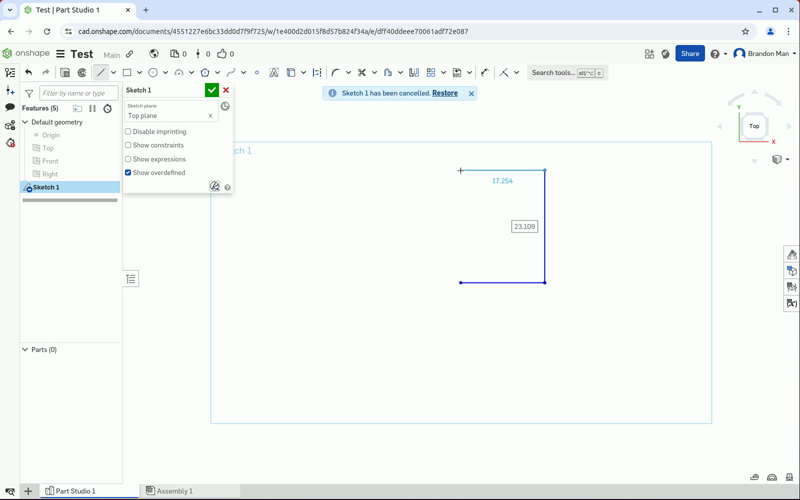
key_up(shift)
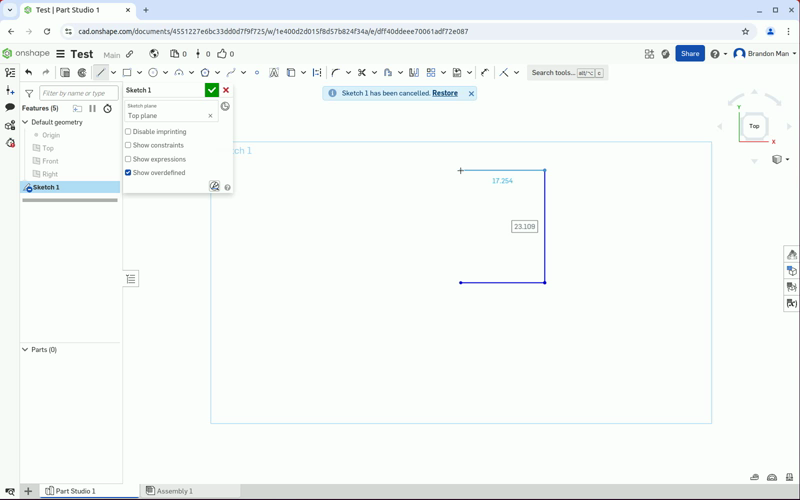
key_down(shift)
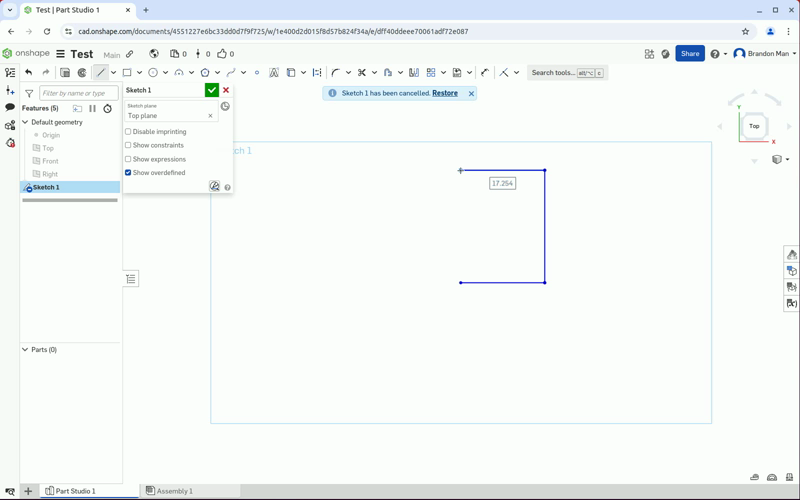
mouse_move(460, 282)
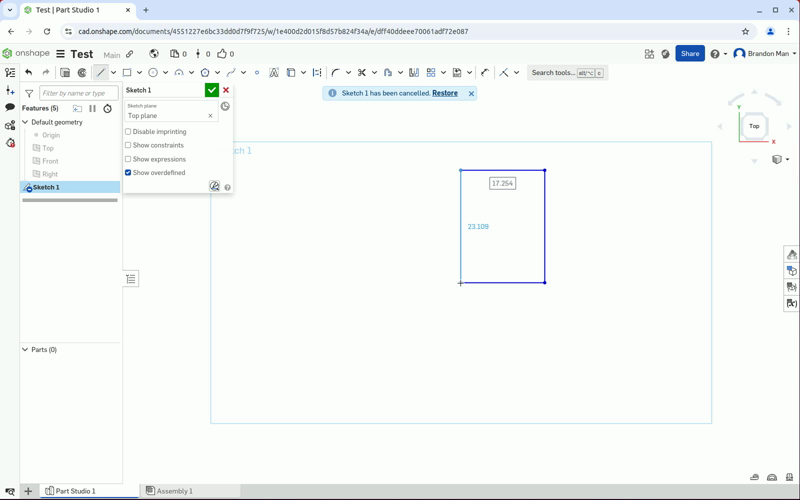
key_up(shift)
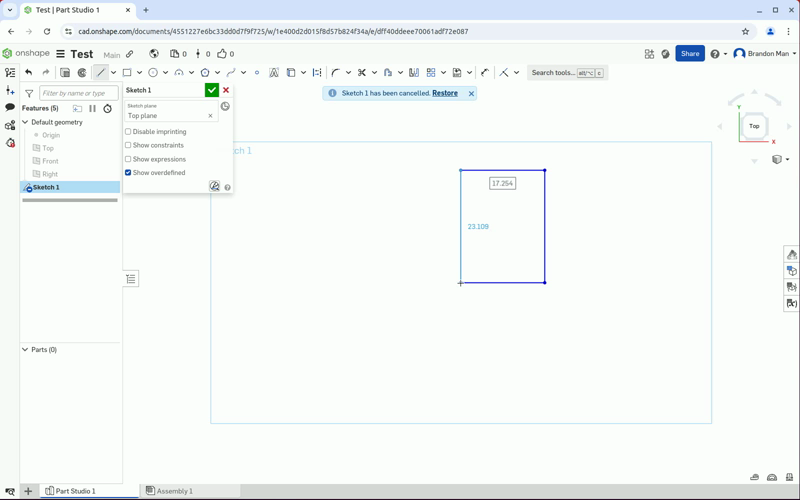
click(460, 282)
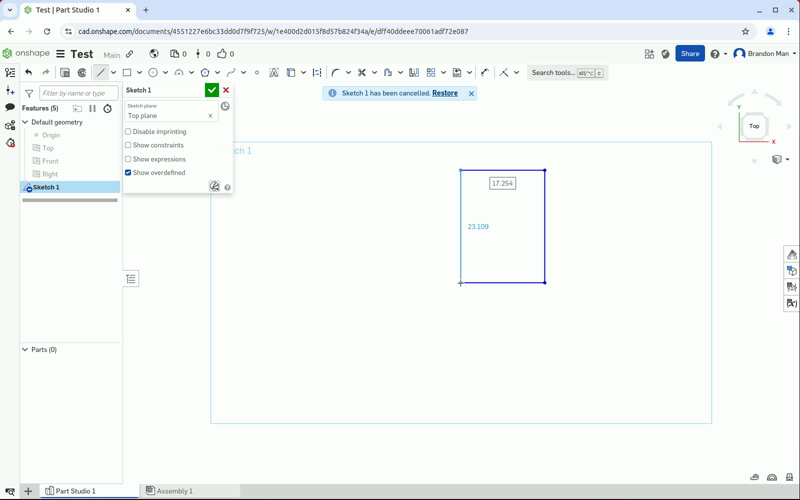
key(esc)
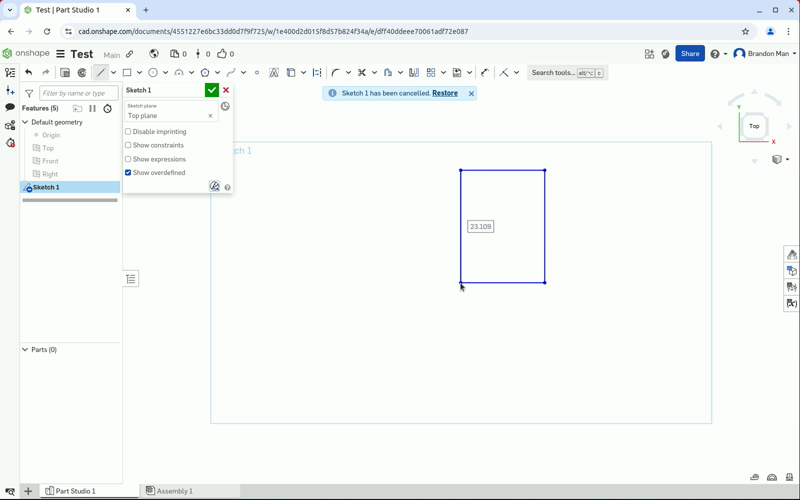
key(c)
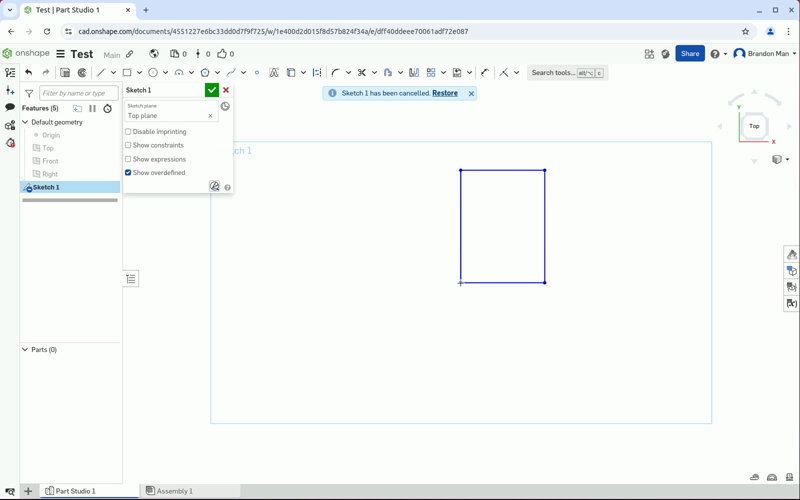
key_down(shift)
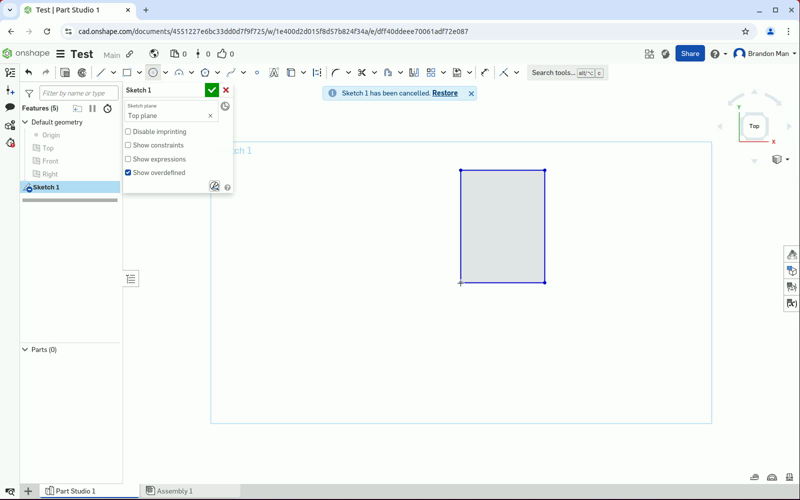
mouse_move(503, 240)
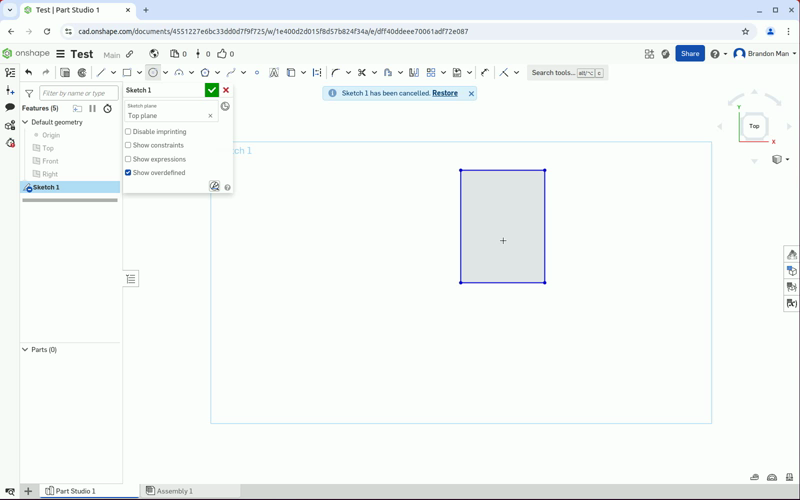
click(503, 240)
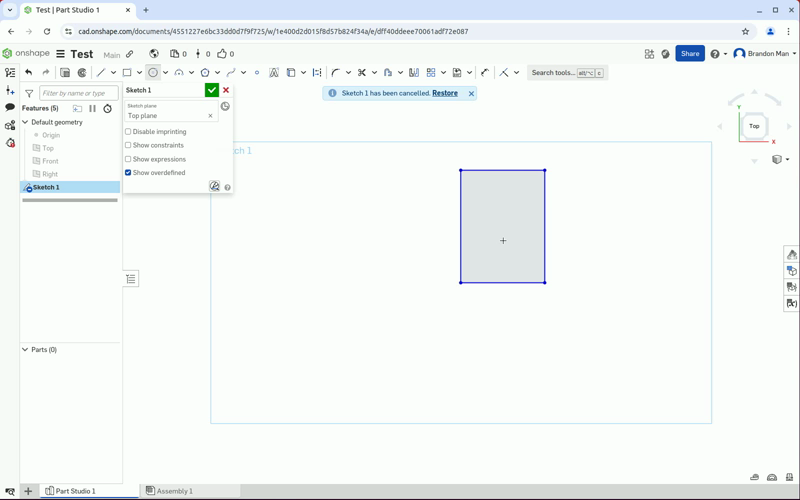
key_up(shift)
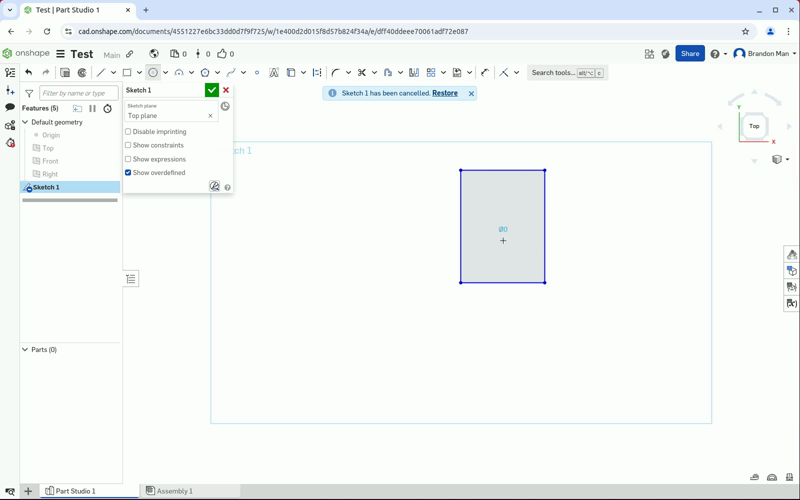
mouse_move(517, 240)
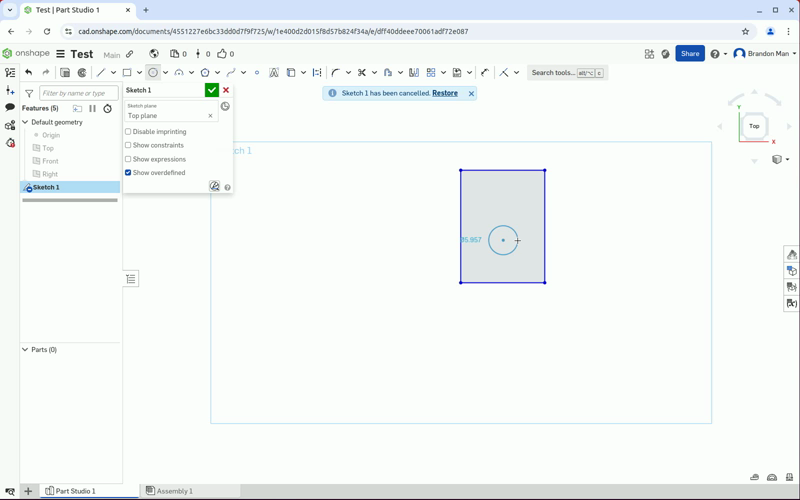
click(517, 240)
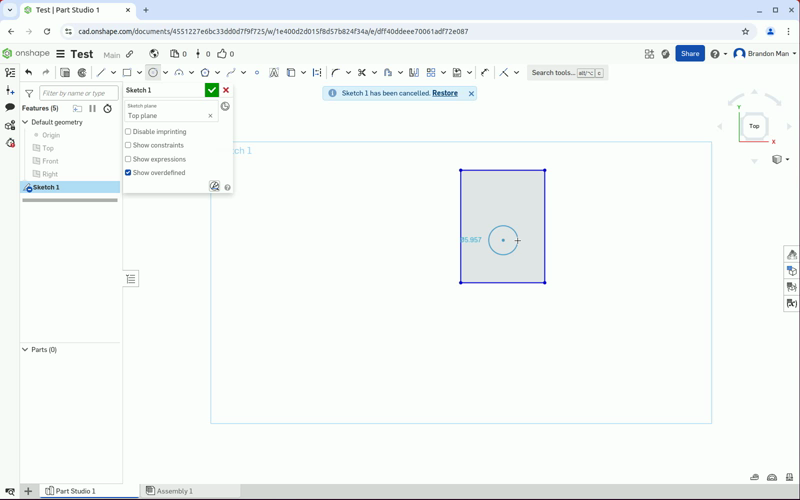
key(esc)
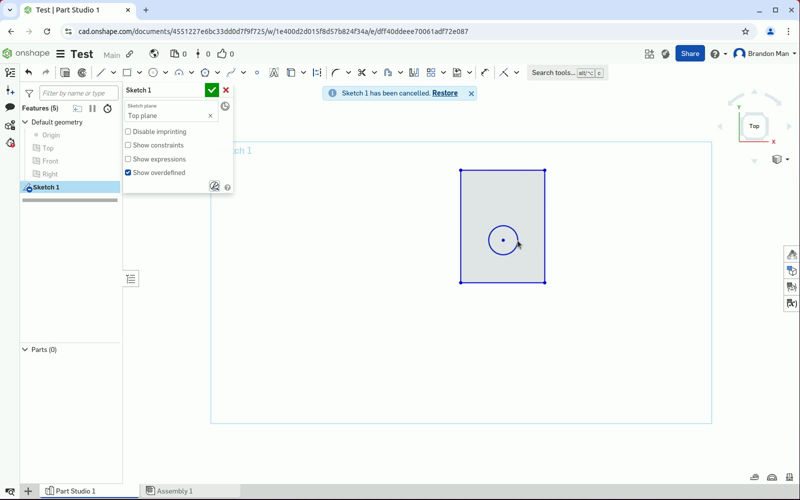
mouse_move(500, 183)
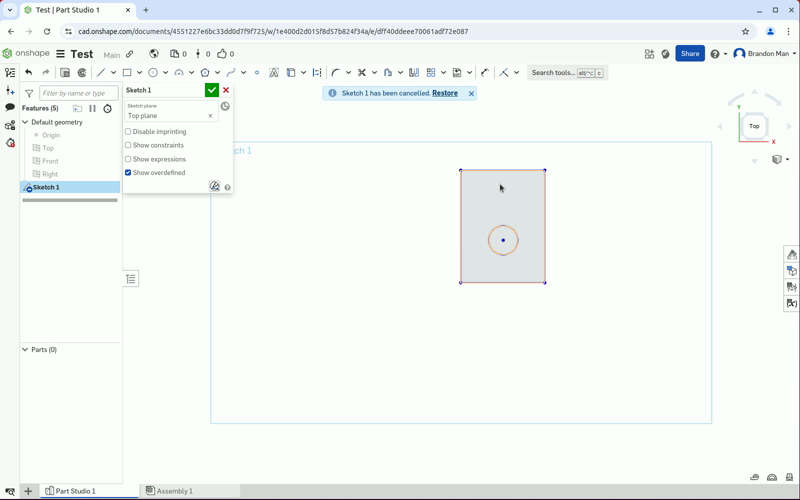
click(500, 183)
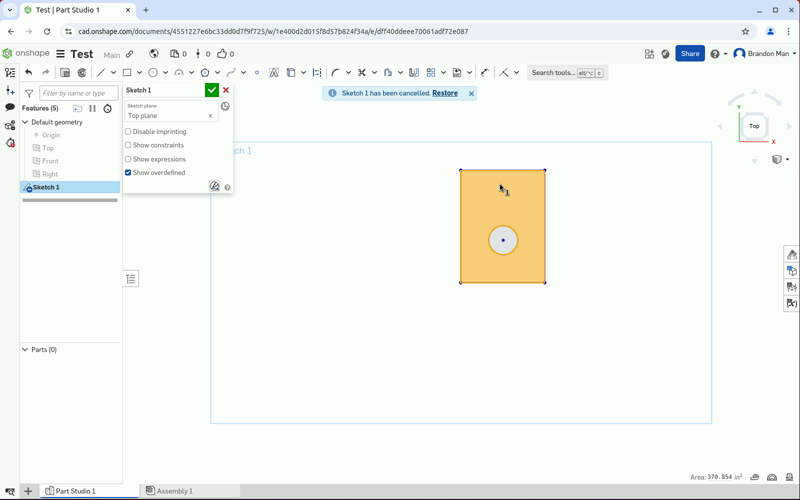
mouse_move(73, 352)
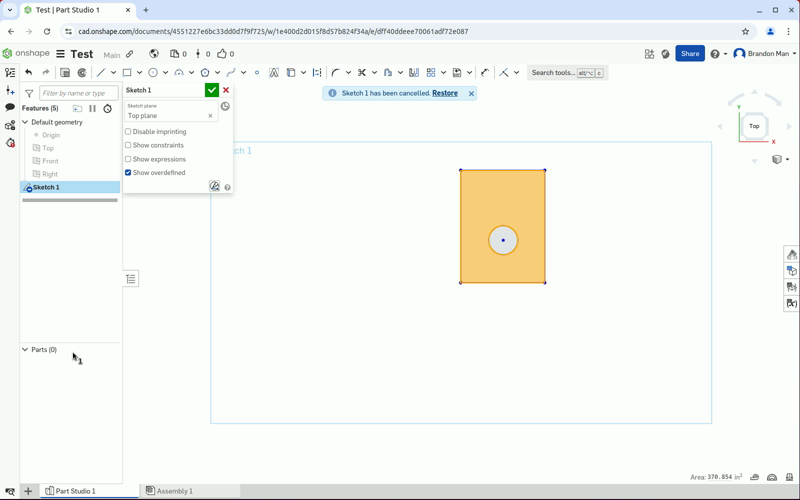
key(shift+y)
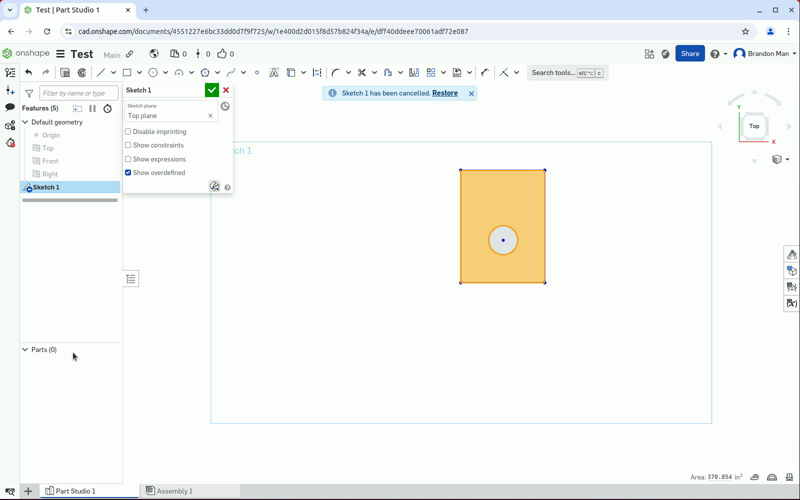
key(shift+e)
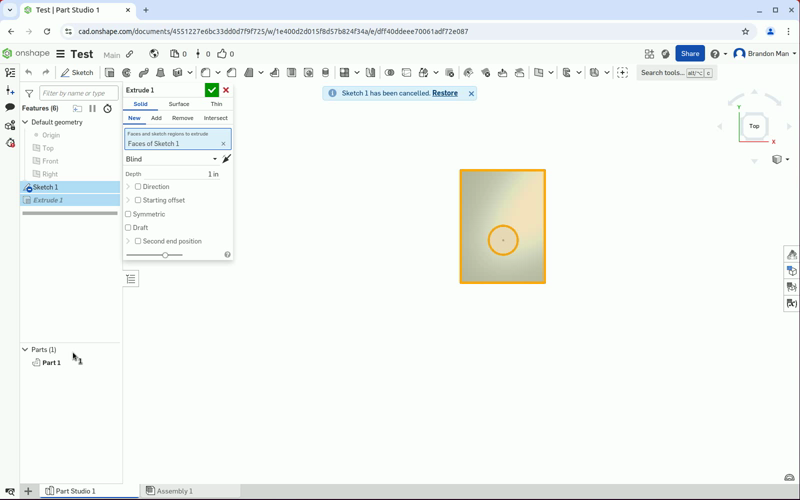
mouse_move(143, 106)
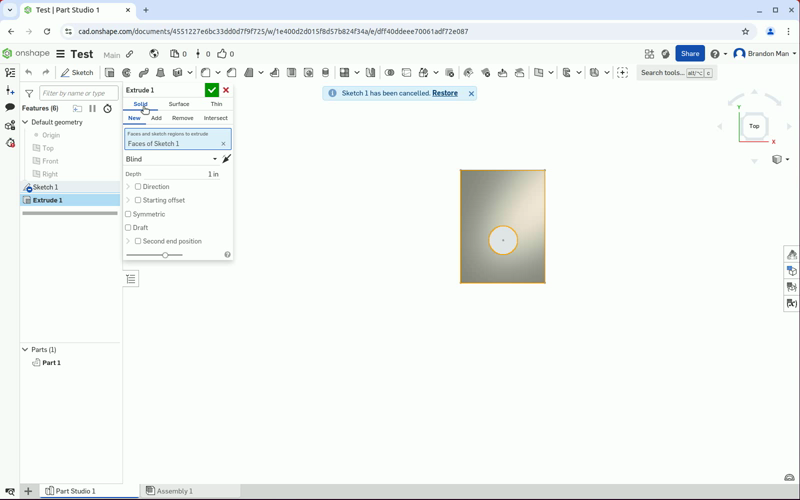
click(143, 106)
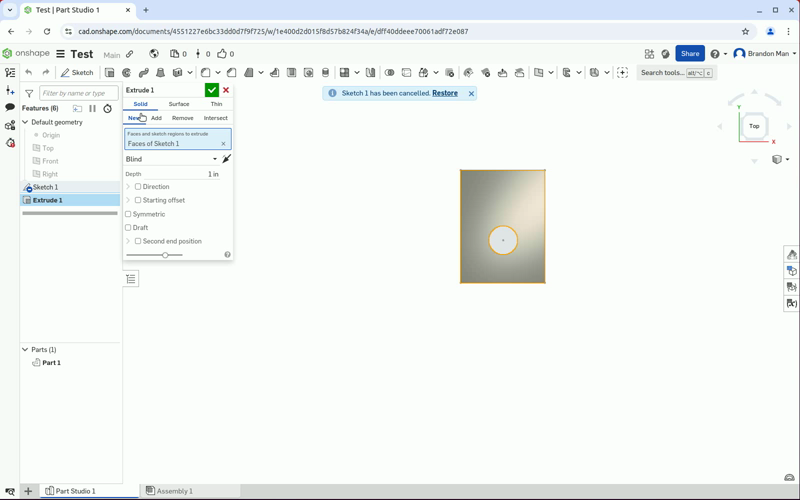
mouse_move(137, 120)
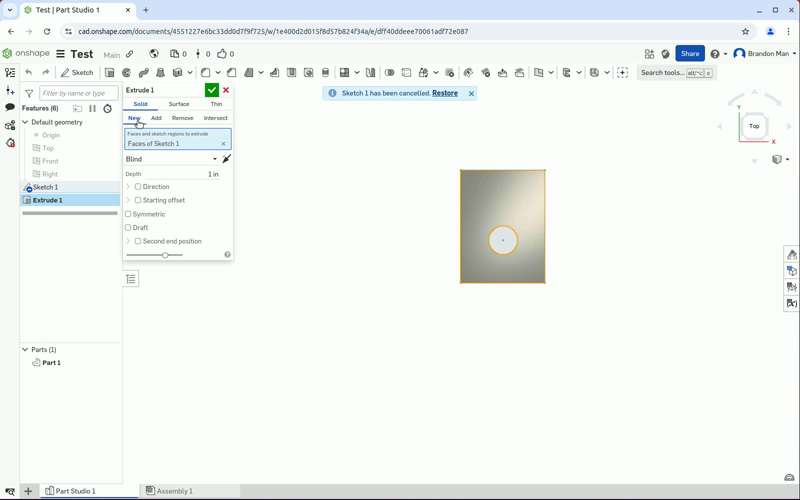
click(137, 120)
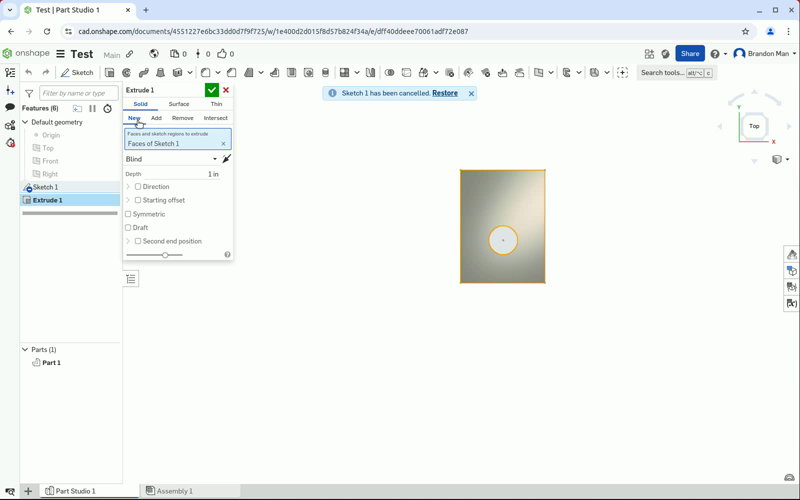
key(tab, 4)
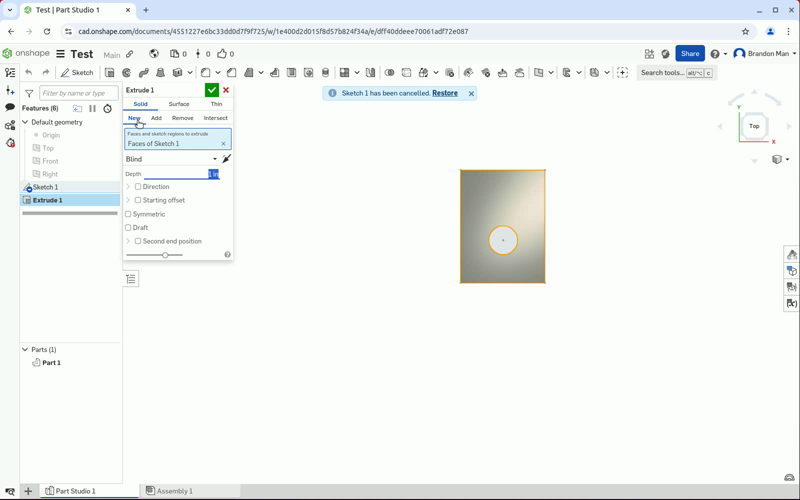
text(11.554)
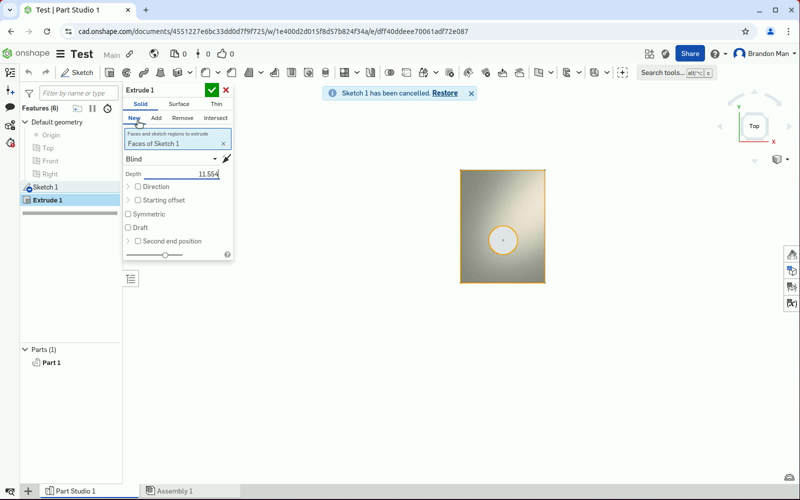
key(enter)
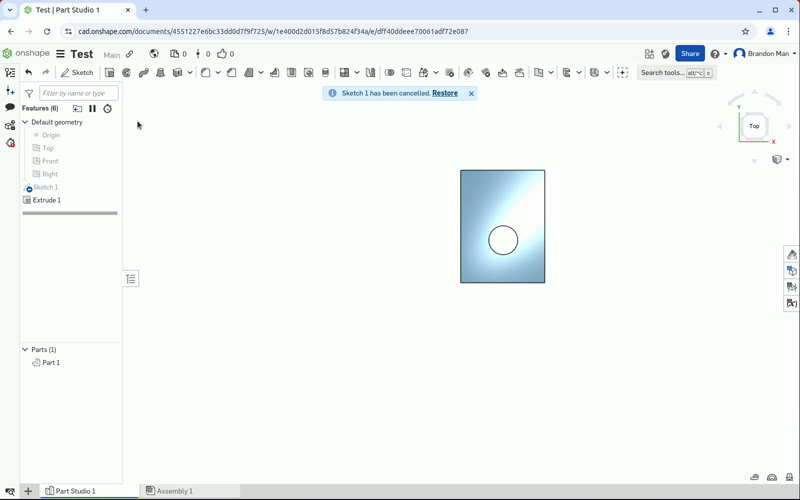
key(shift+h)
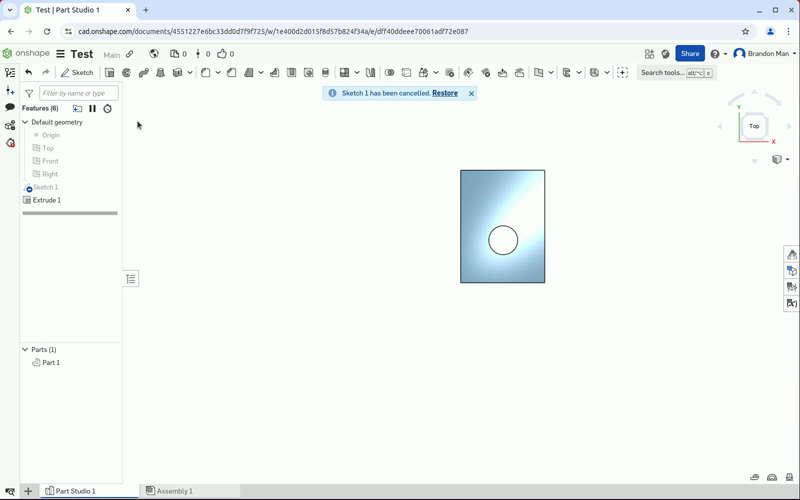
key(shift+h)
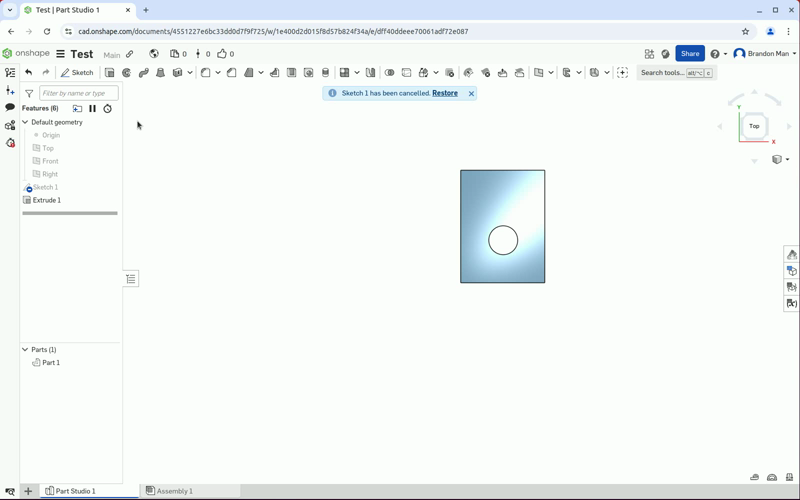
mouse_move(73, 189)
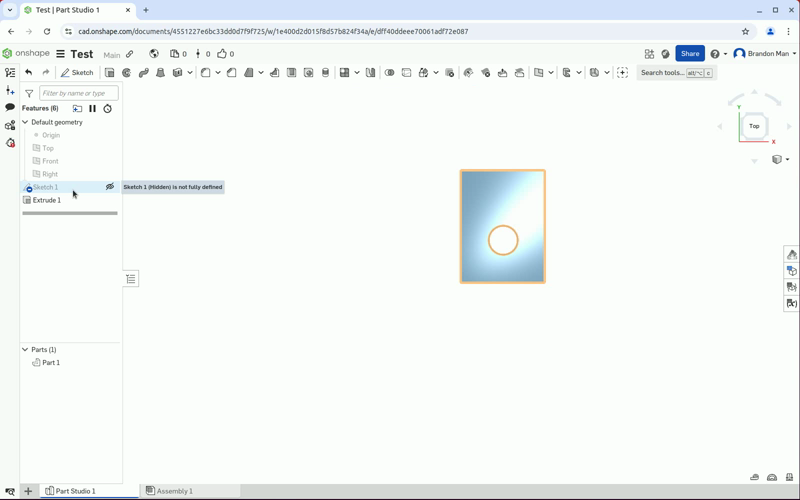
click(73, 189)
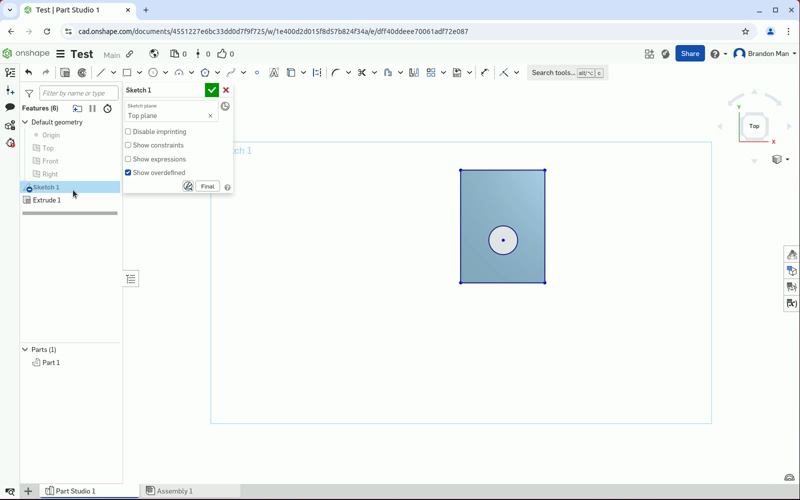
mouse_move(229, 92)
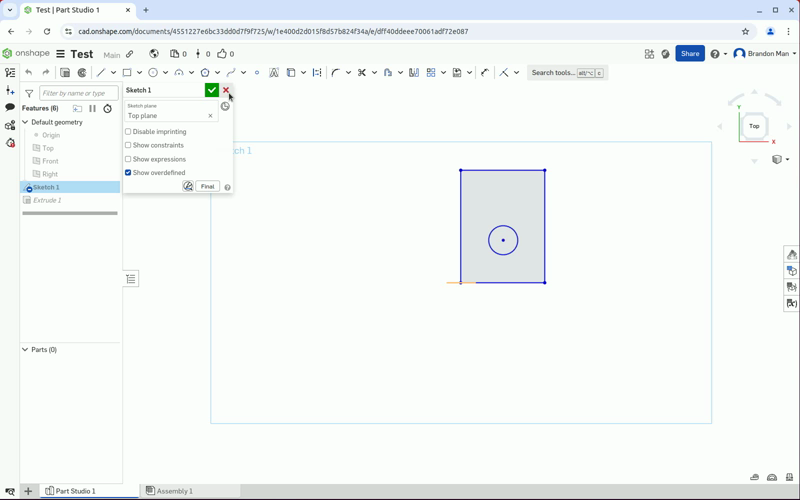
click(229, 92)
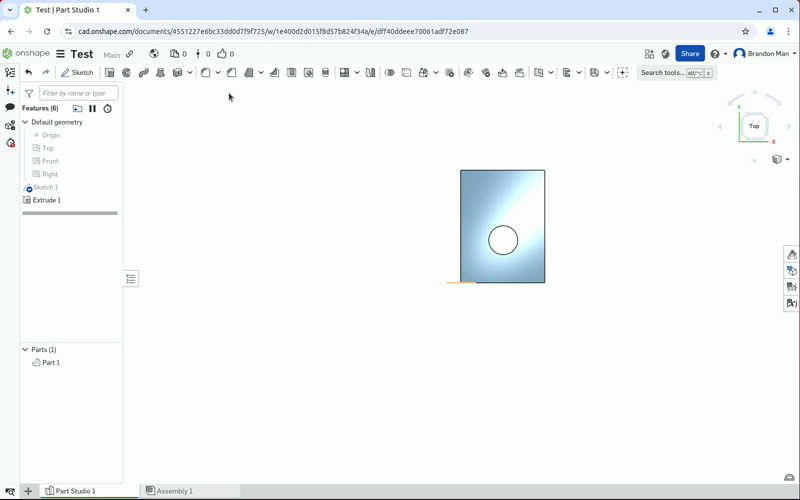
mouse_move(541, 75)
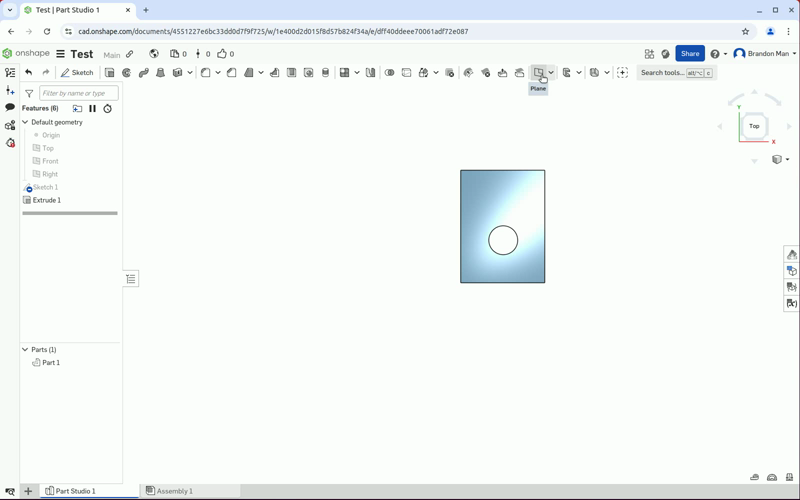
click(541, 75)
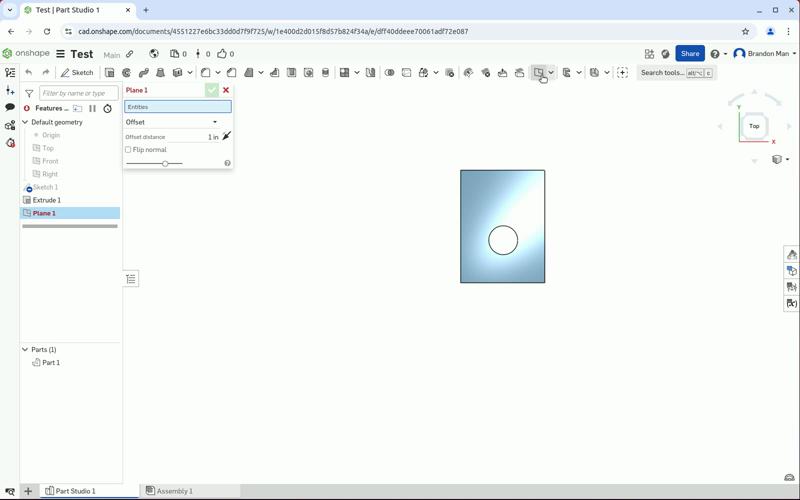
mouse_move(73, 150)
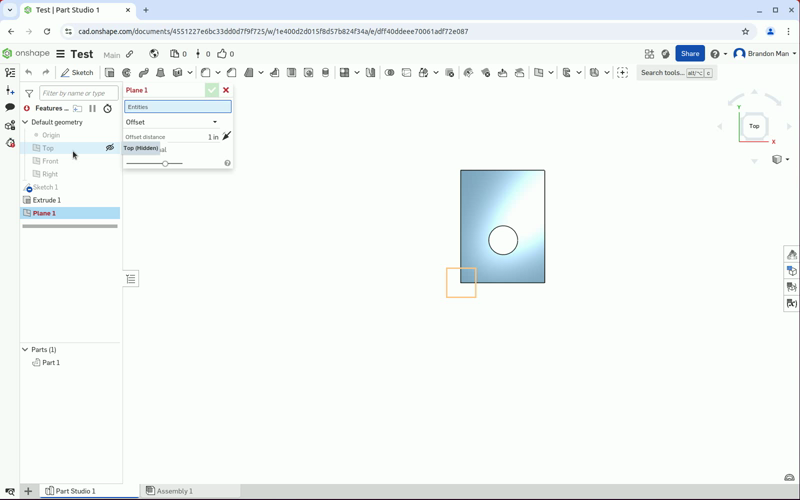
click(73, 150)
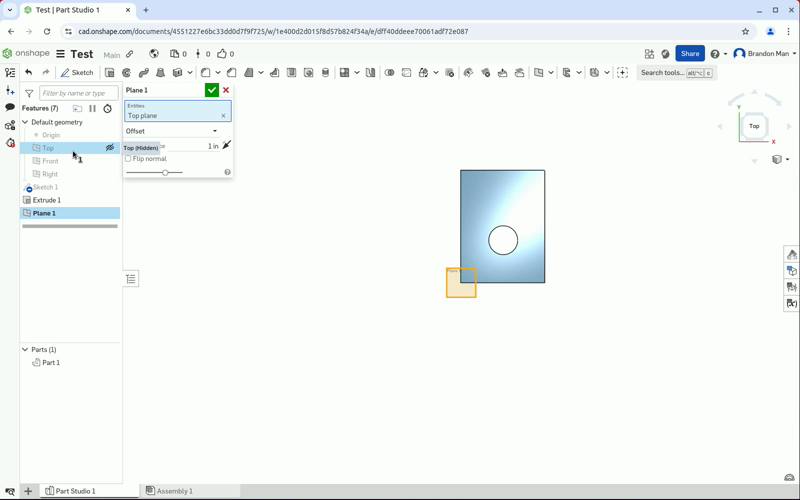
key(tab, 2)
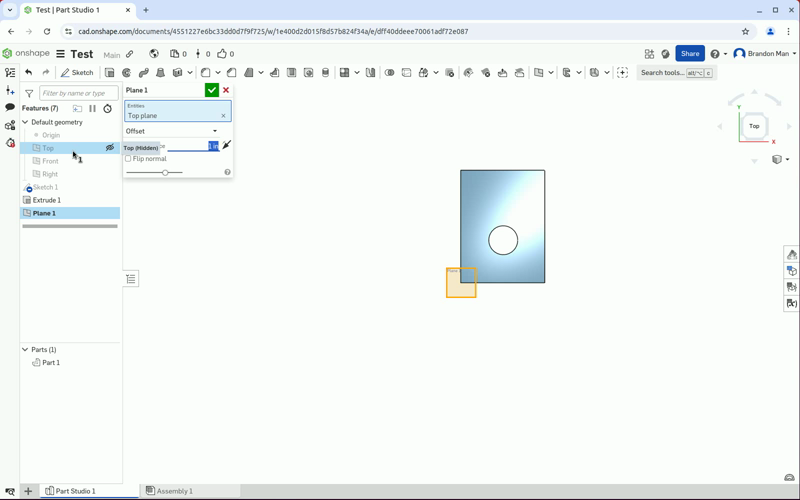
text(11.554)
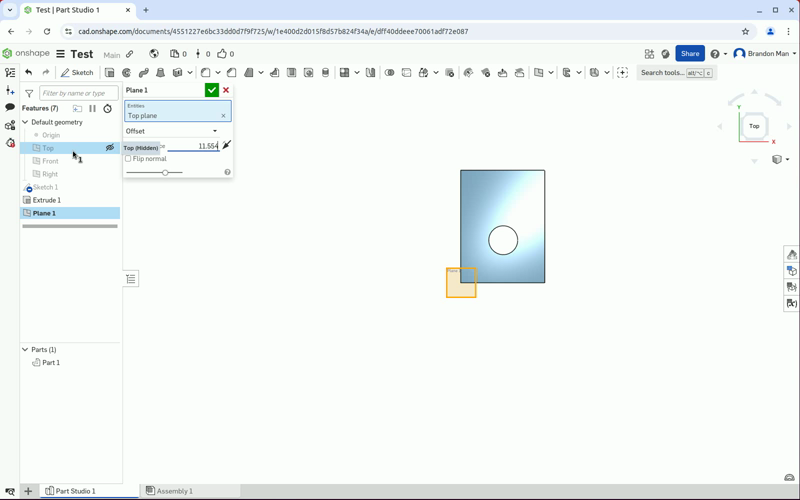
key(enter, 2)
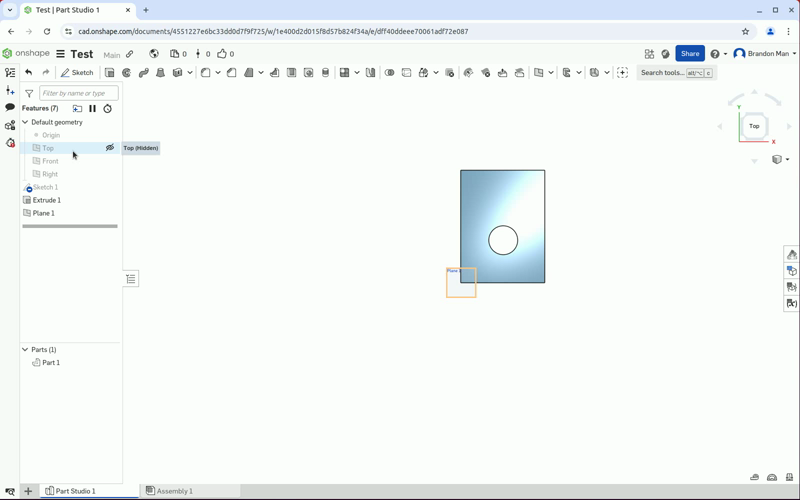
key(shift+s)
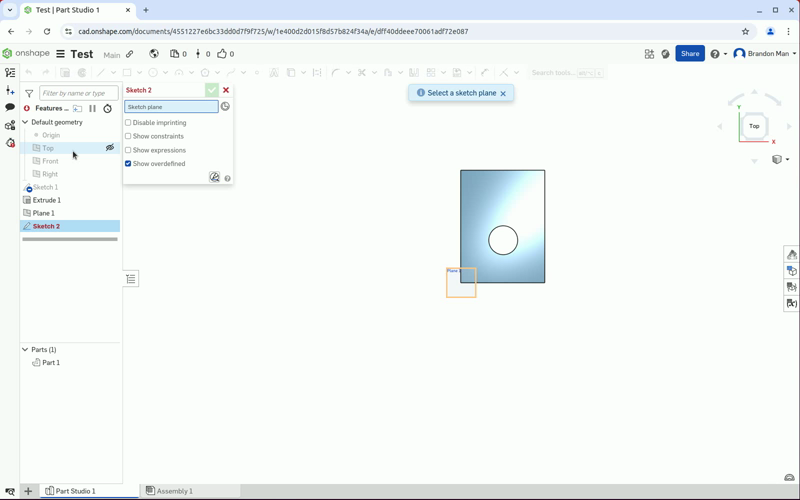
mouse_move(73, 215)
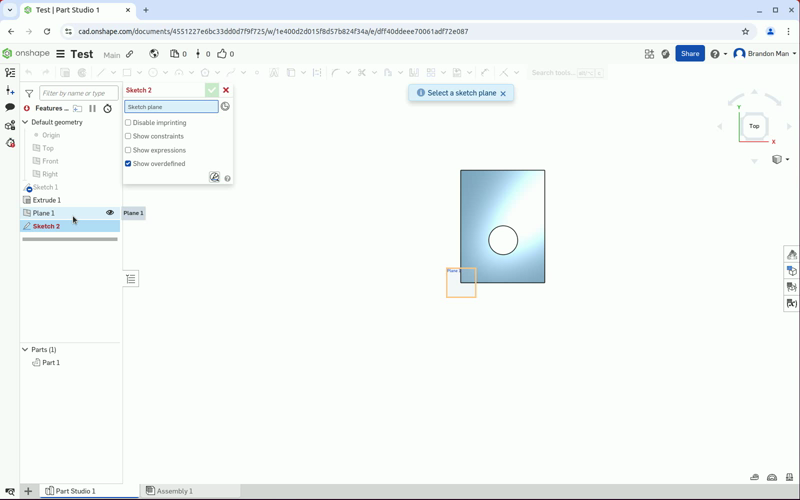
click(73, 215)
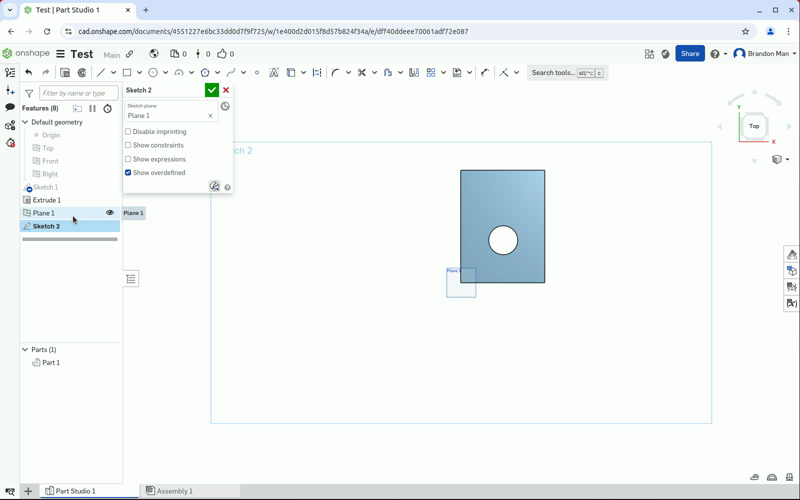
mouse_move(73, 352)
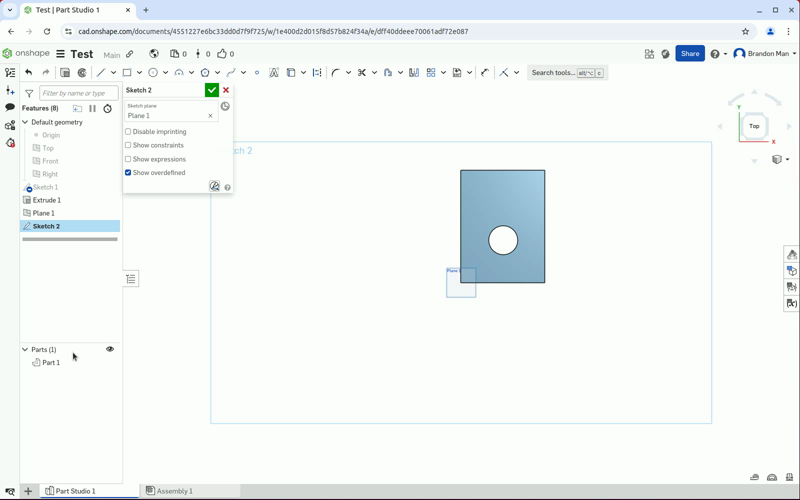
key(y)
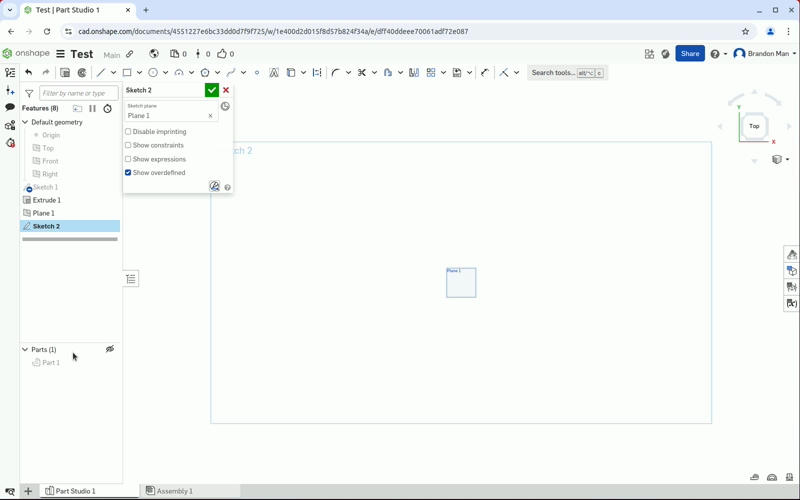
key(l)
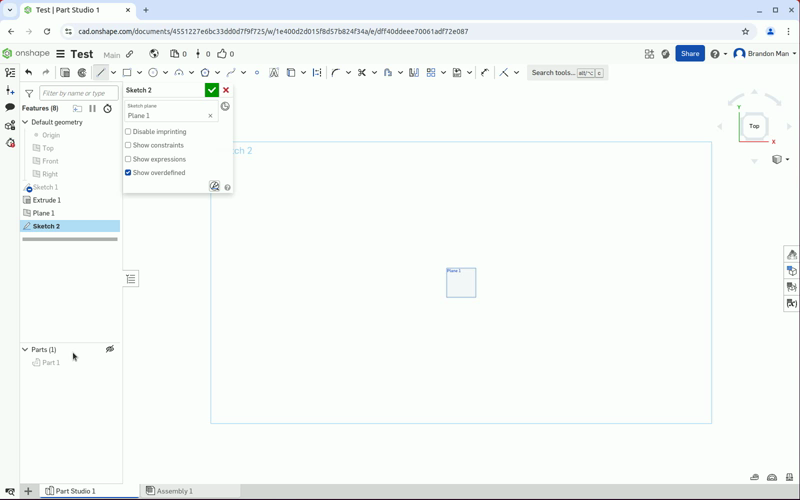
key_down(shift)
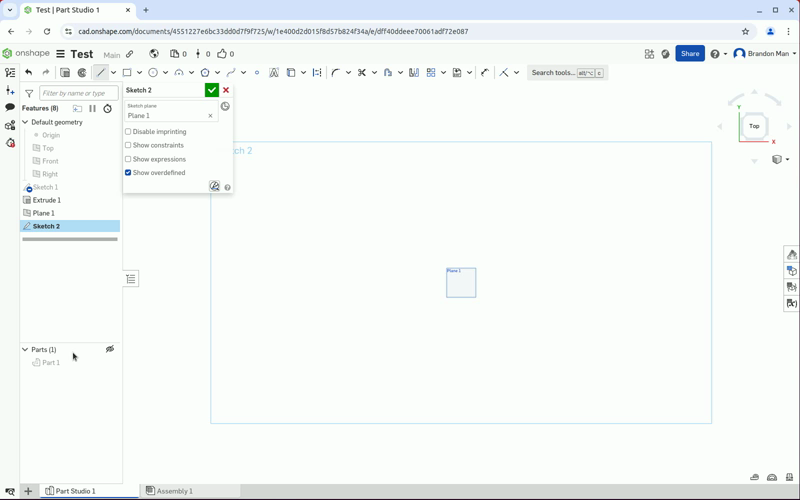
mouse_move(460, 198)
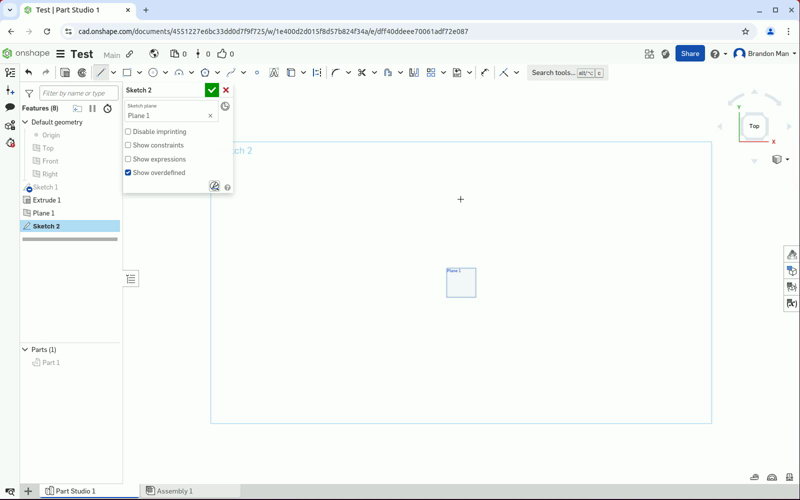
click(460, 198)
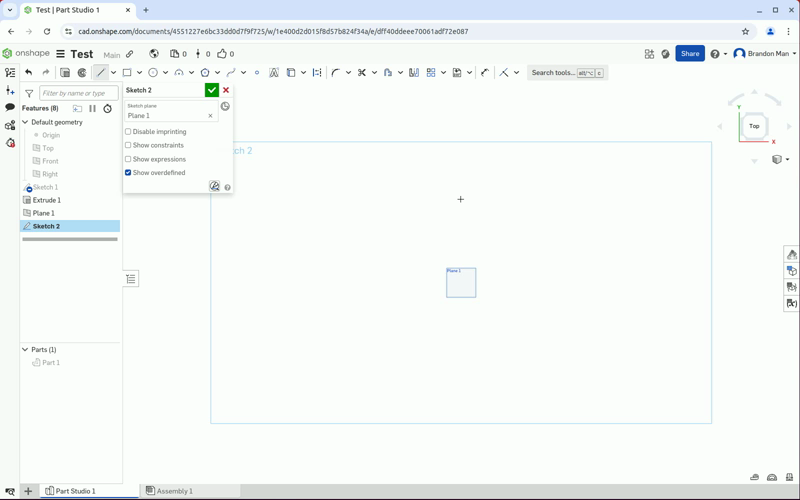
key_up(shift)
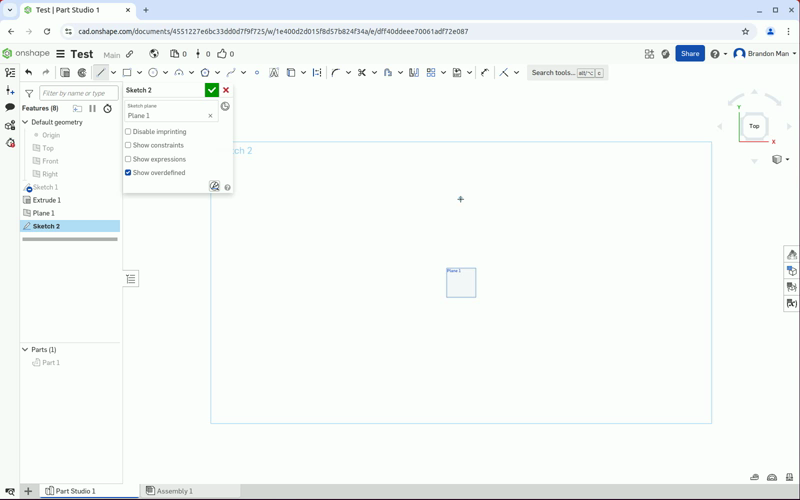
key_down(shift)
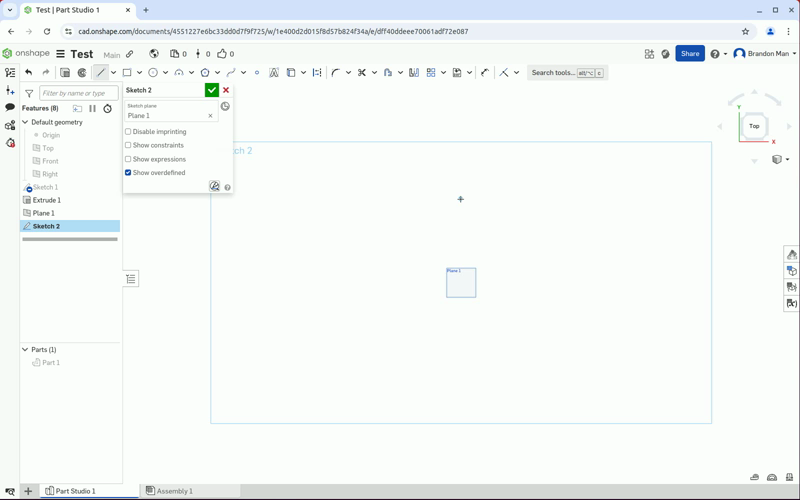
mouse_move(545, 198)
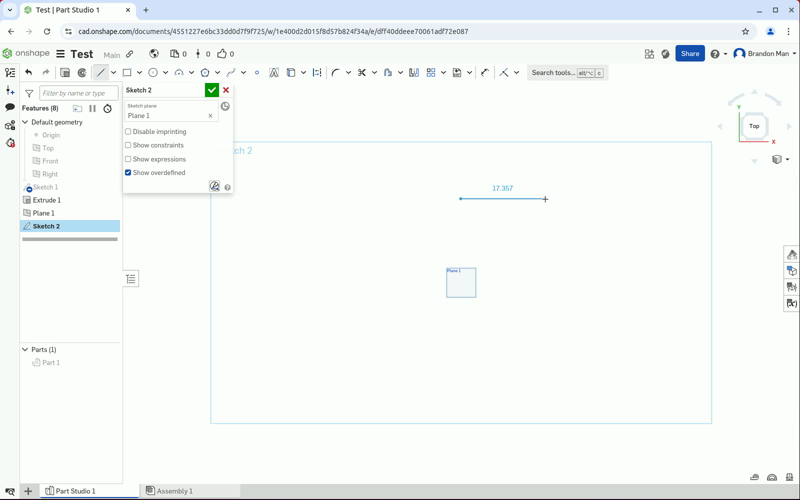
click(545, 198)
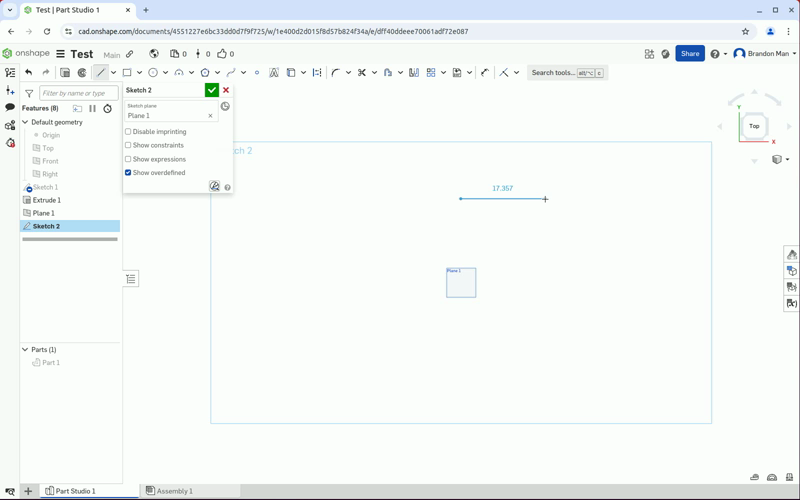
key_up(shift)
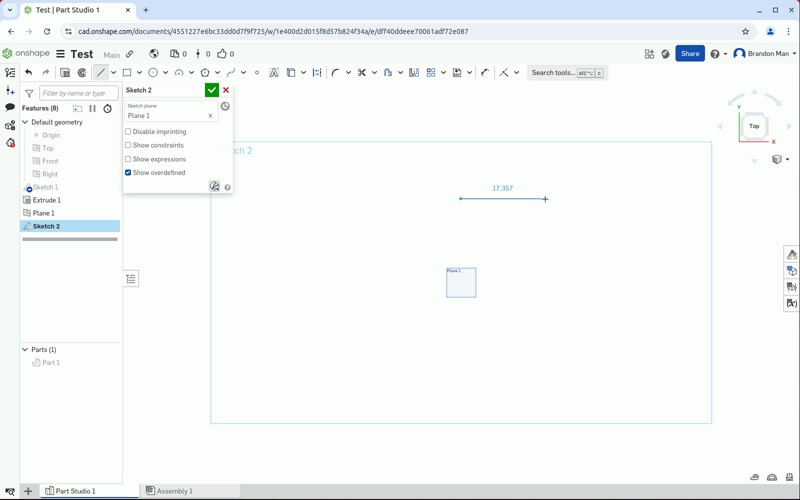
key_down(shift)
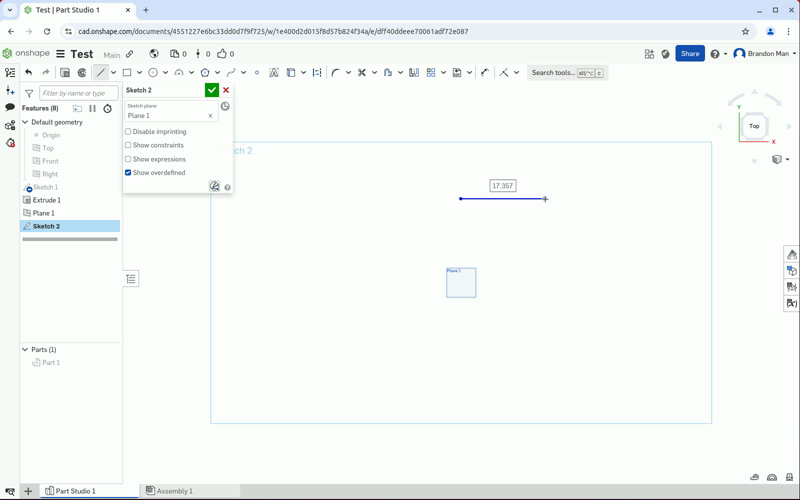
mouse_move(575, 198)
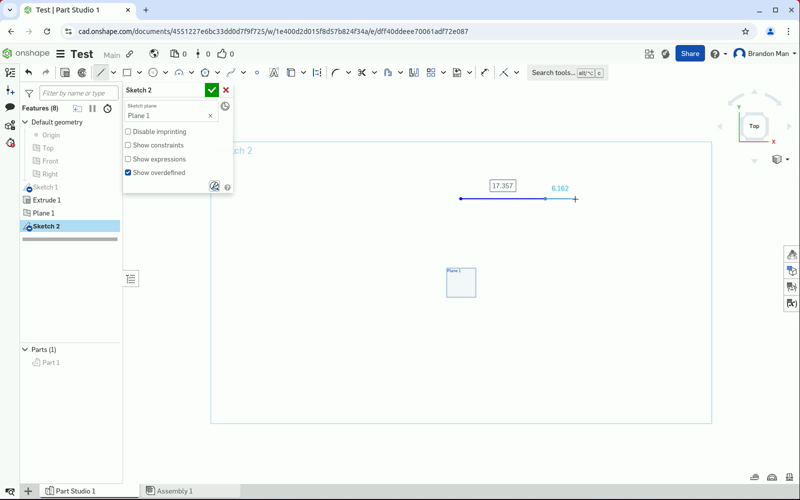
mouse_move(545, 170)
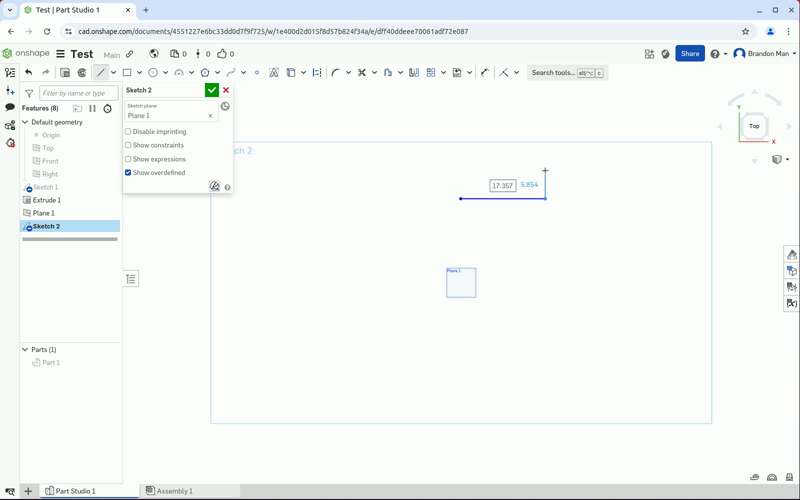
click(545, 170)
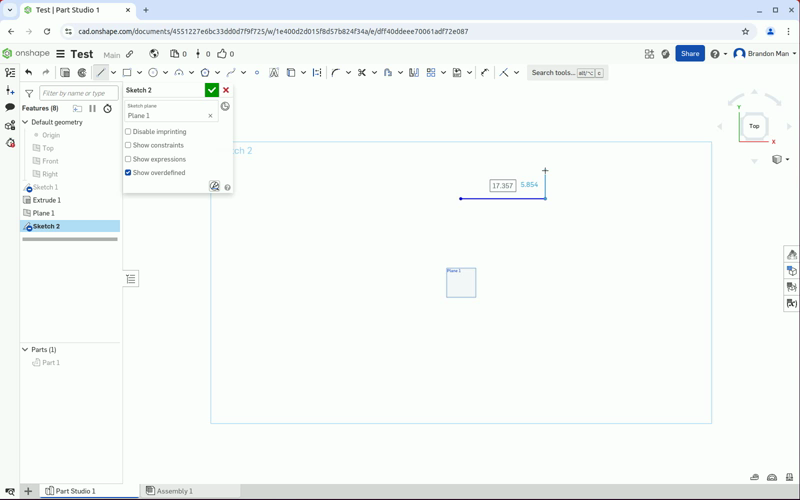
key_up(shift)
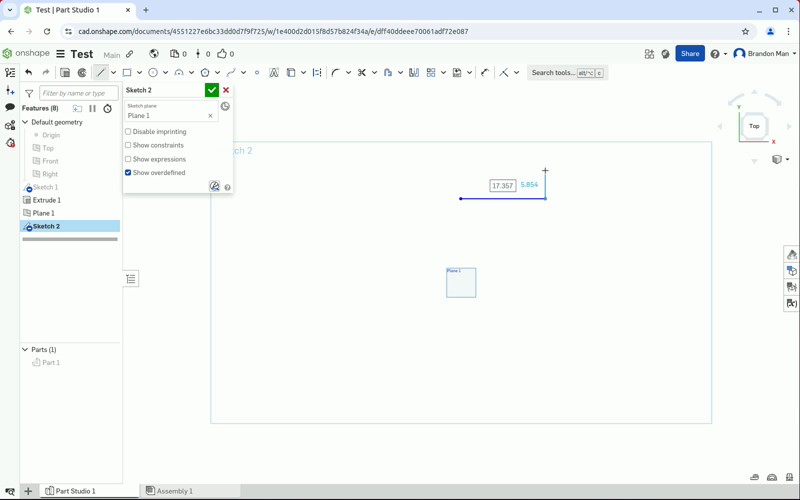
key_down(shift)
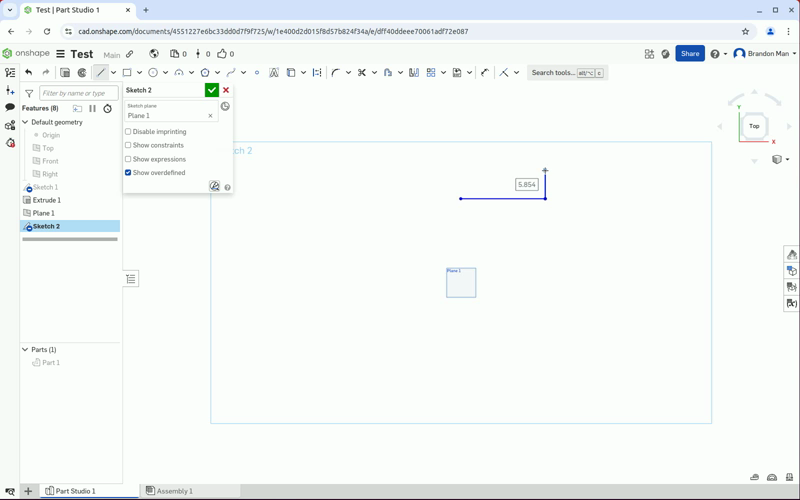
mouse_move(460, 170)
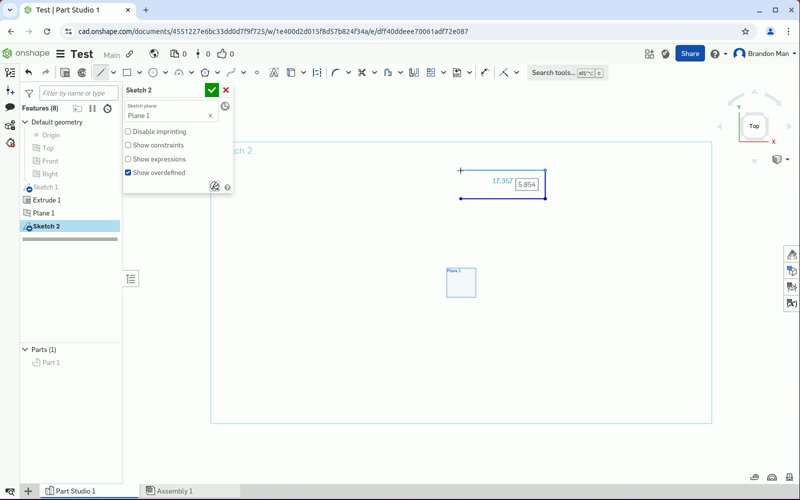
click(460, 170)
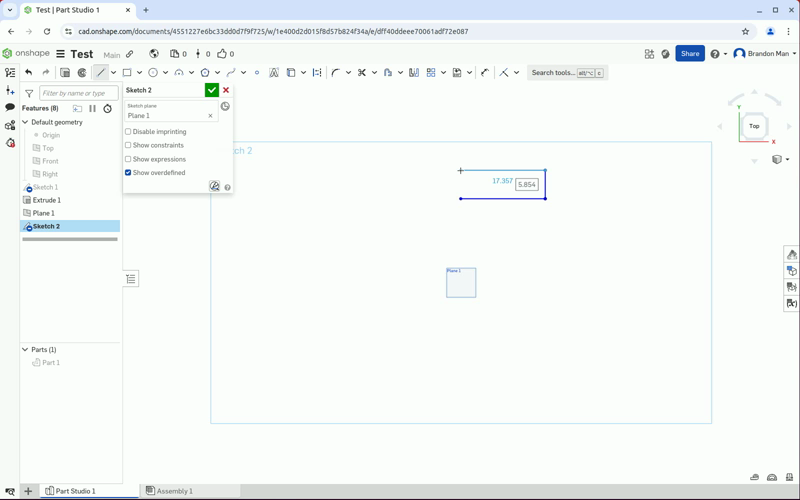
key_up(shift)
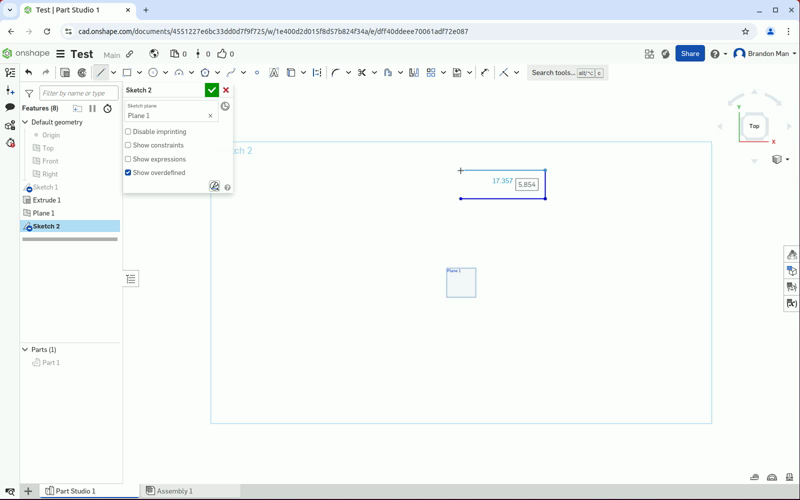
mouse_move(490, 170)
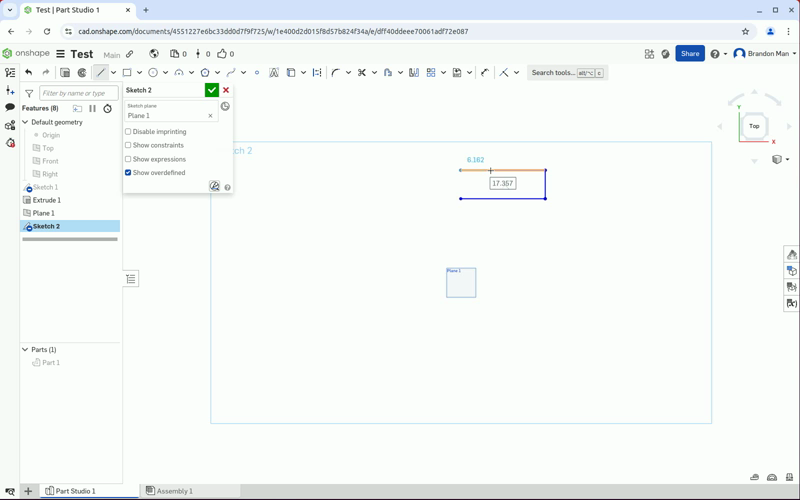
key_down(shift)
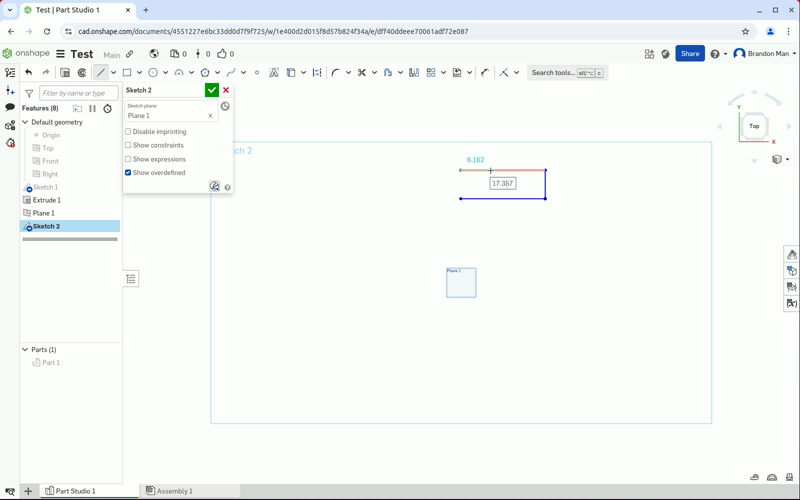
mouse_move(460, 198)
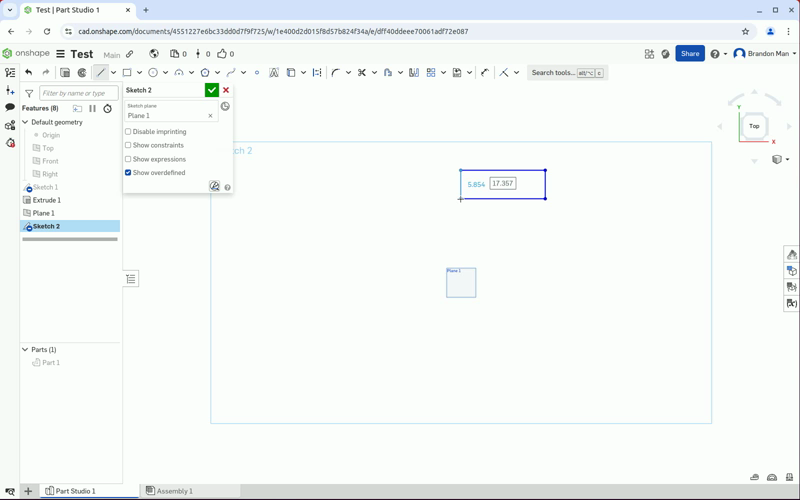
key_up(shift)
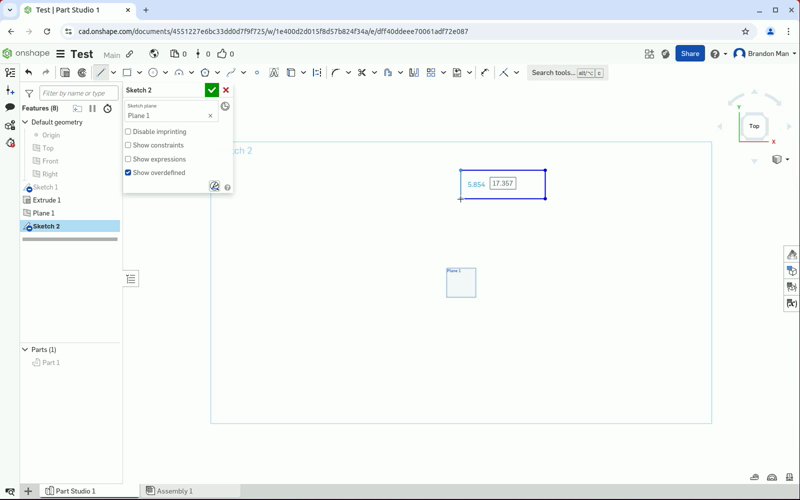
click(460, 198)
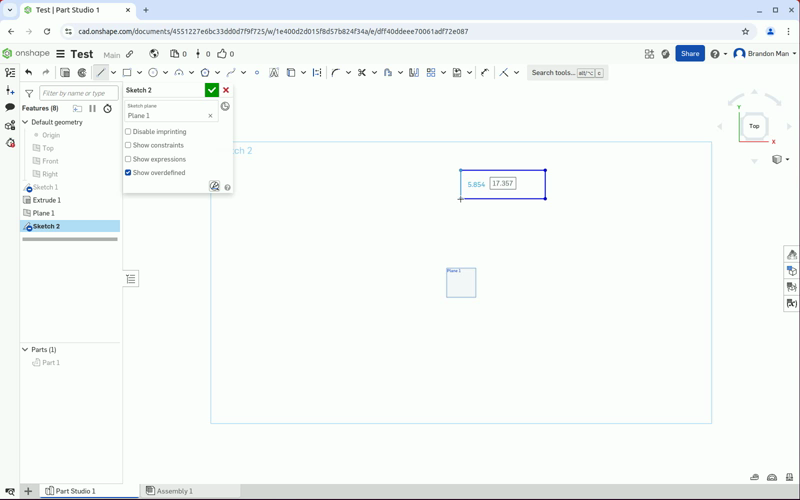
key(esc)
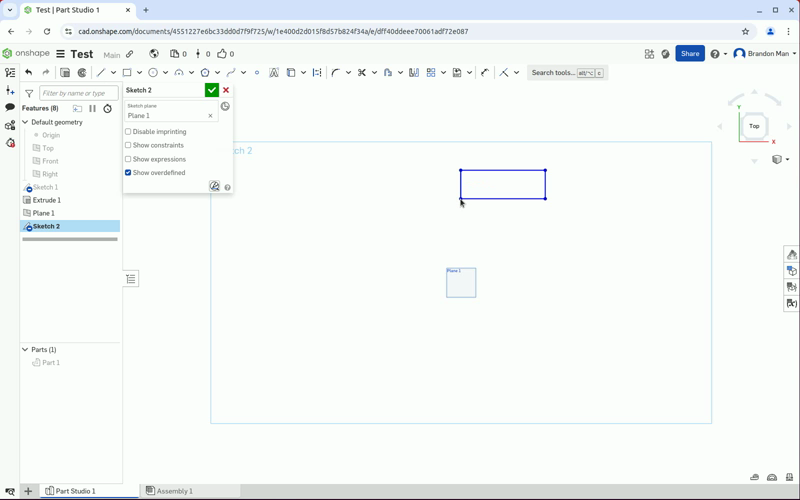
mouse_move(476, 172)
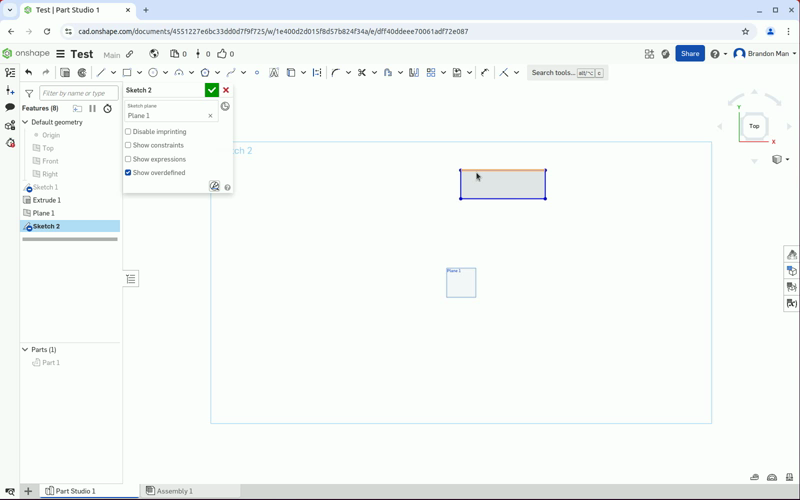
click(476, 172)
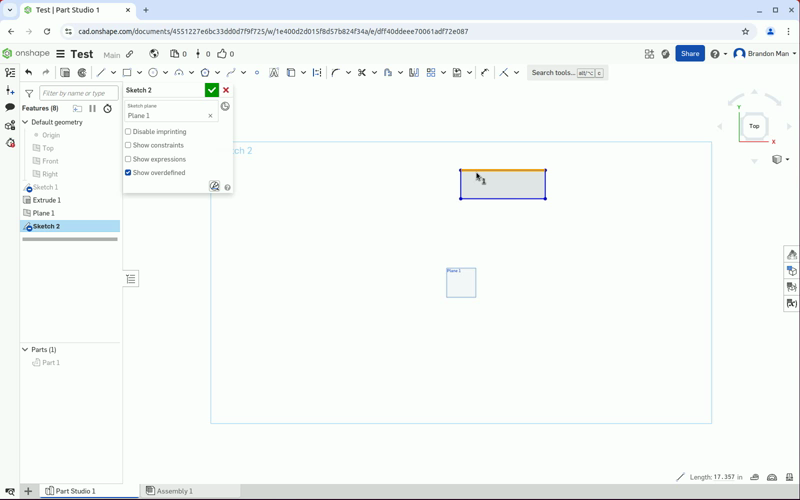
mouse_move(73, 352)
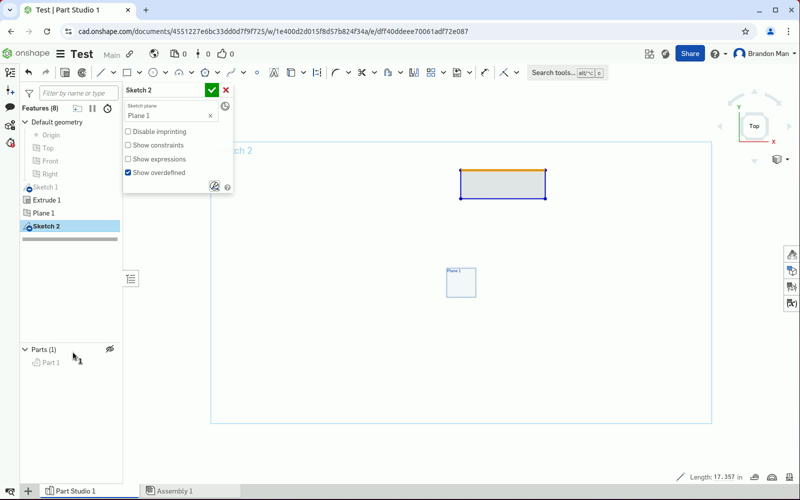
key(shift+y)
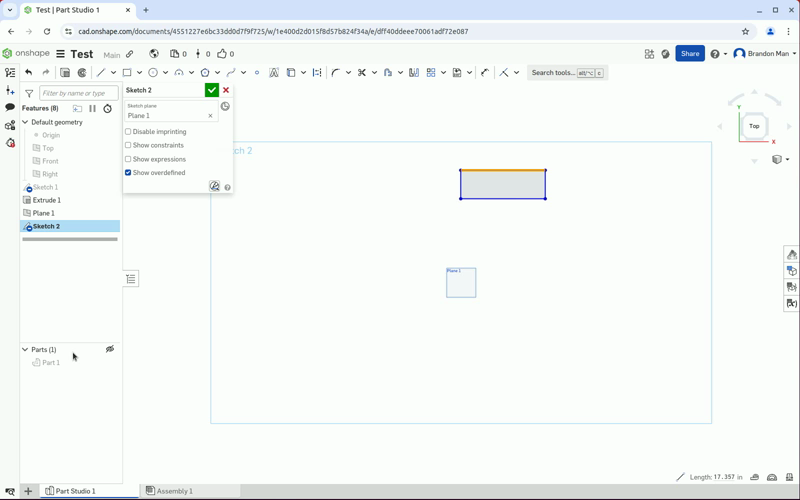
key(shift+e)
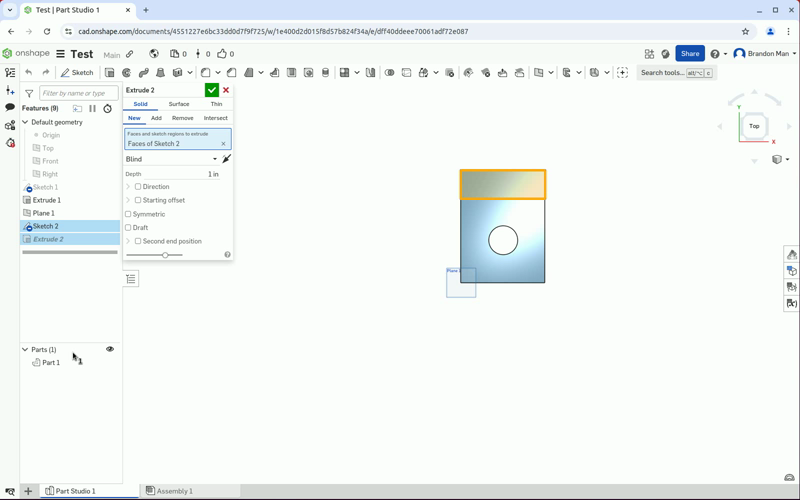
mouse_move(143, 106)
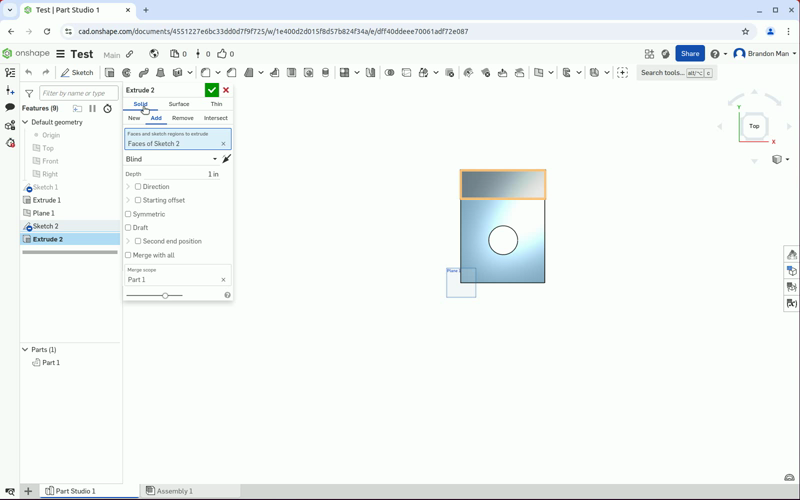
click(143, 106)
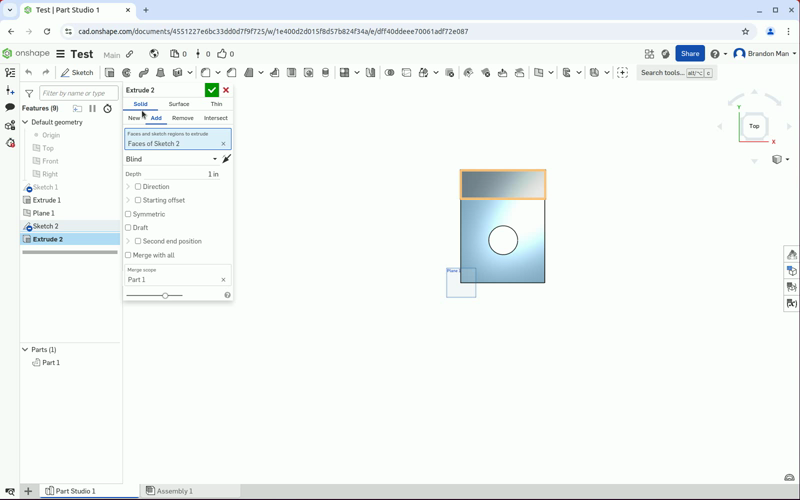
mouse_move(137, 120)
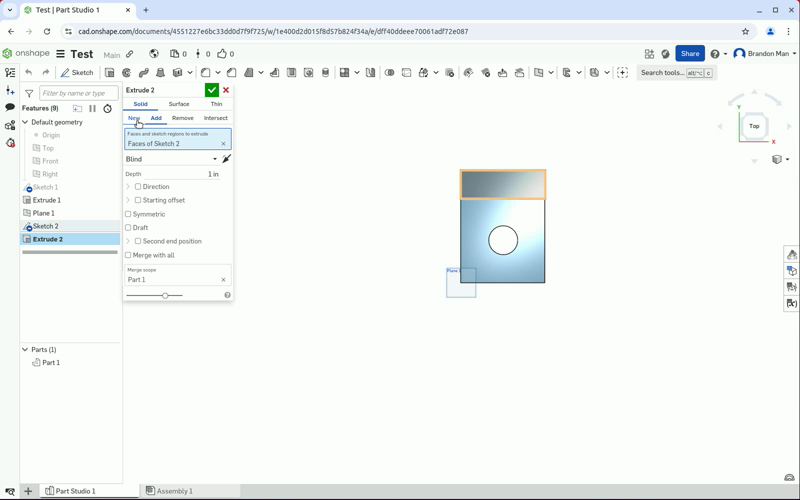
click(137, 120)
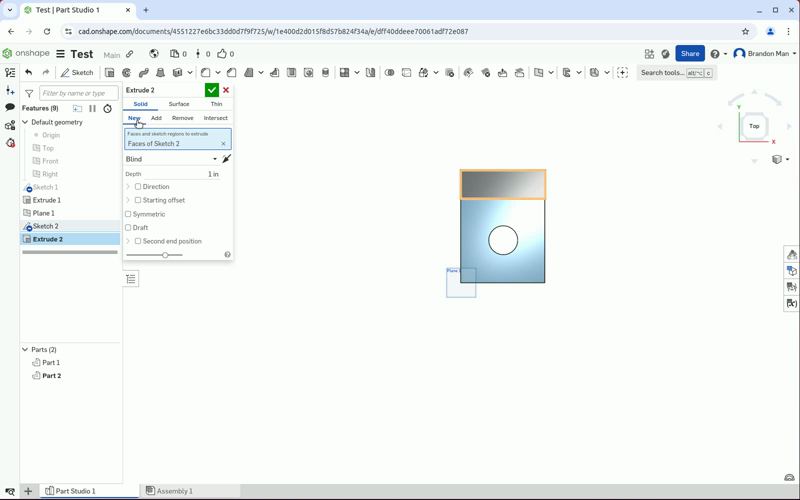
key(tab, 4)
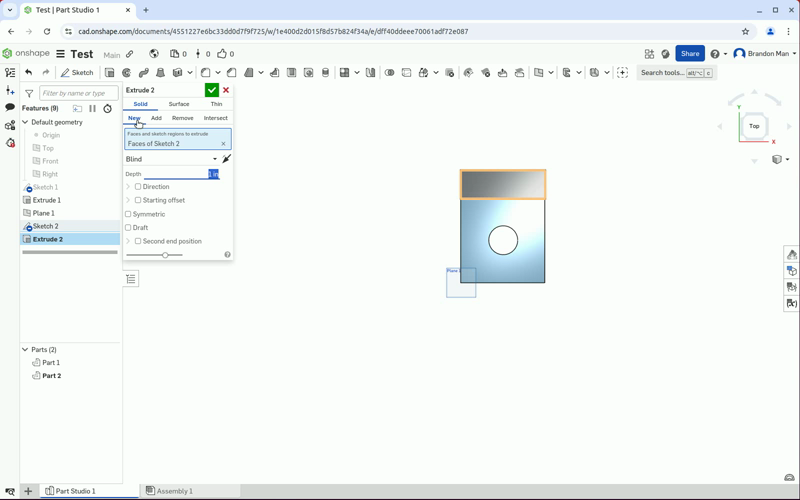
text(5.777)
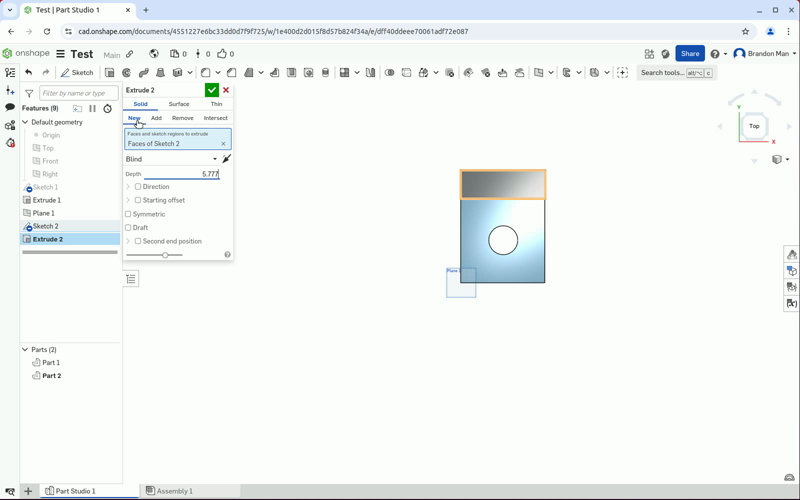
key(enter)
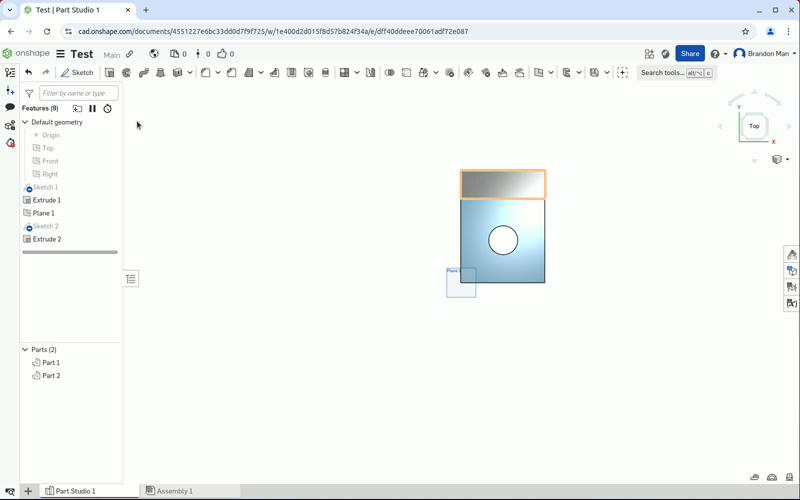
key(shift+h)
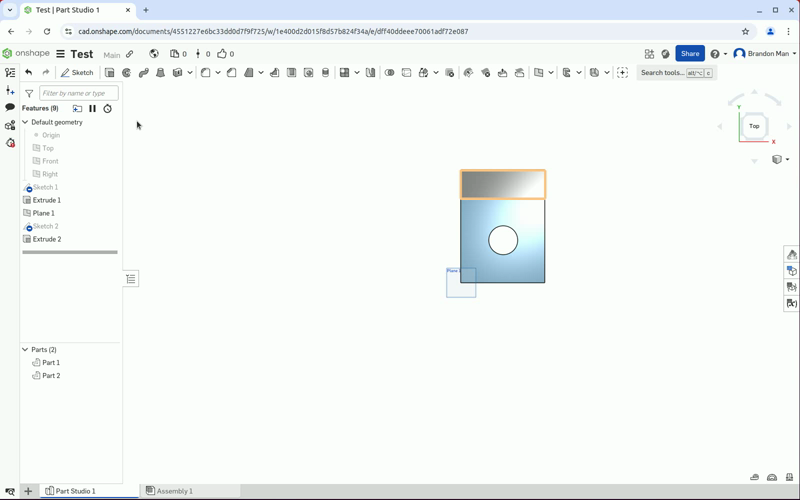
key(shift+h)
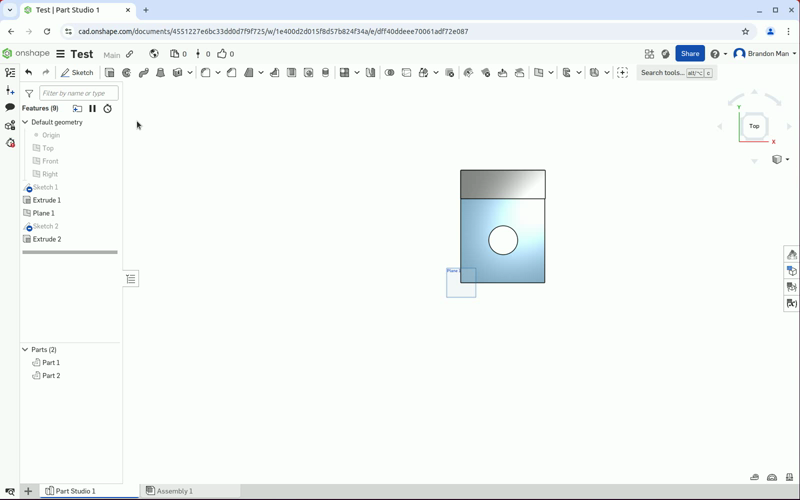
mouse_move(73, 189)
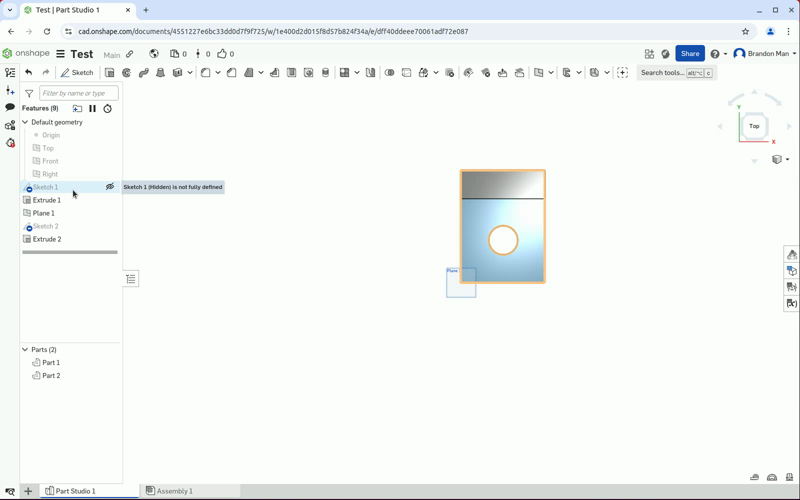
click(73, 189)
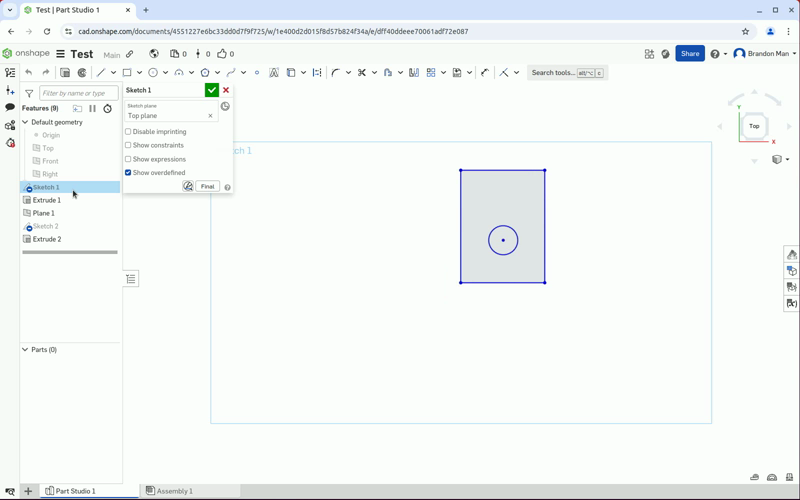
mouse_move(229, 92)
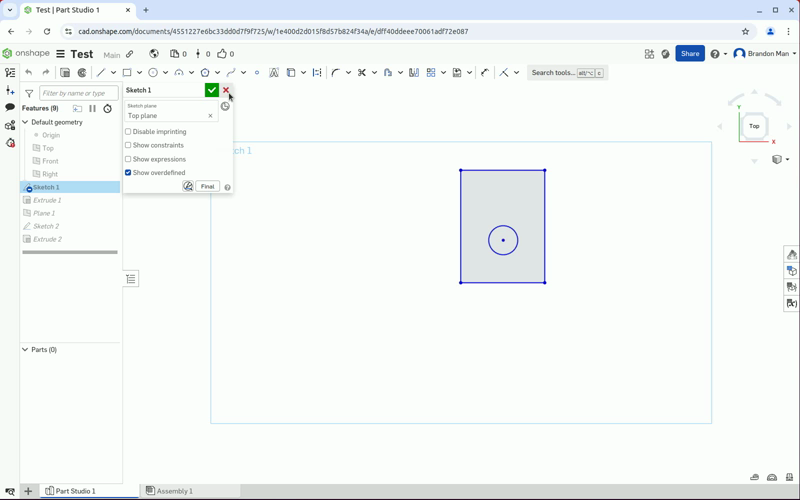
click(229, 92)
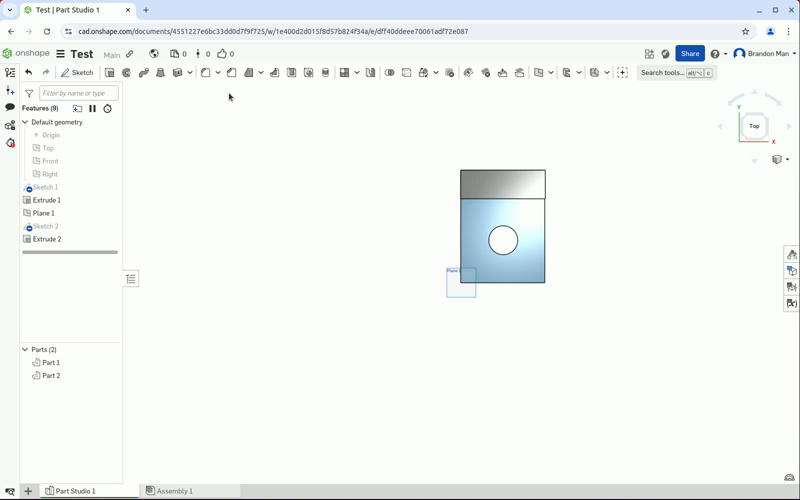
mouse_move(73, 352)
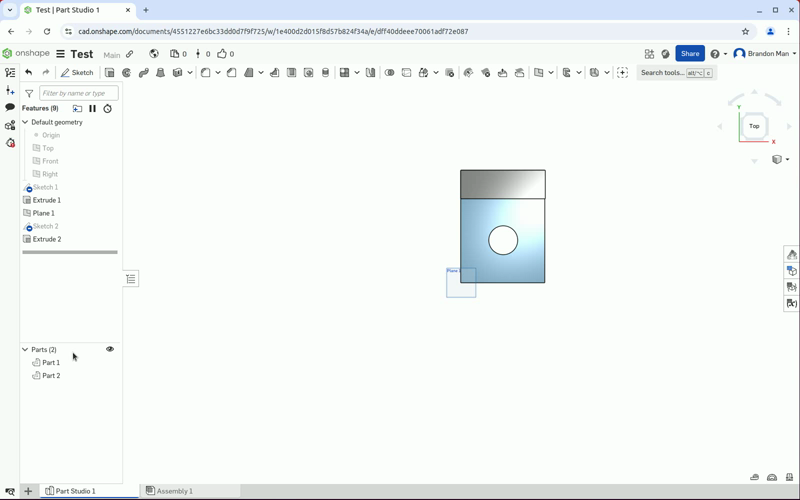
key(y)
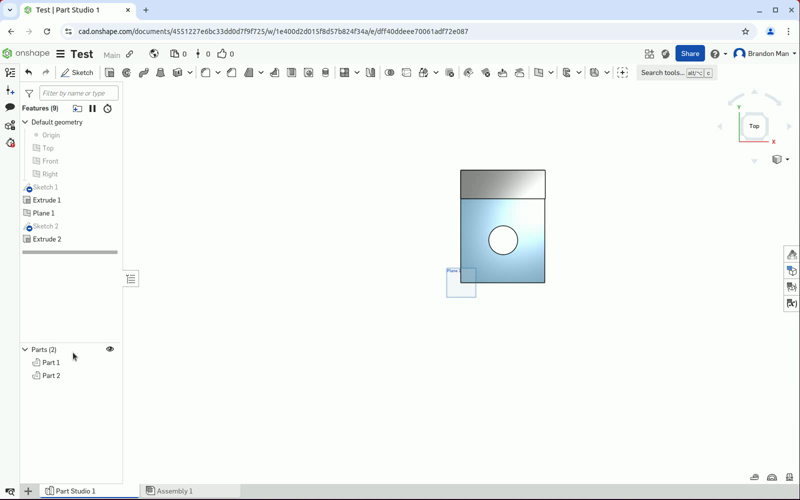
key(shift+p)
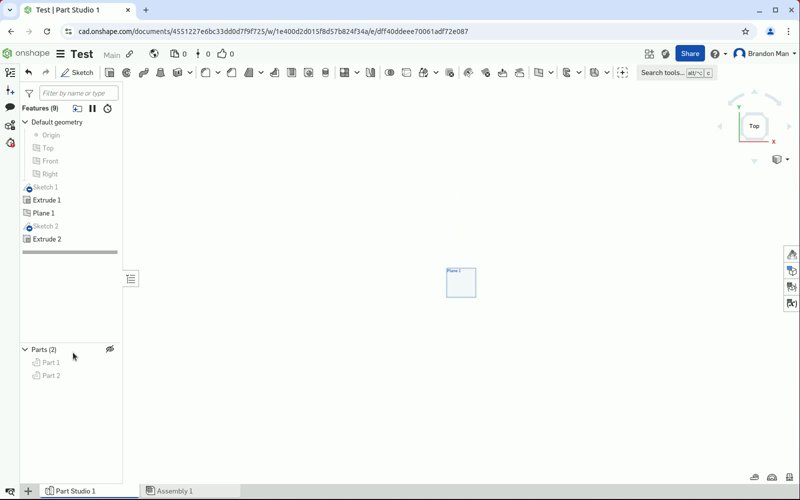
key(space)
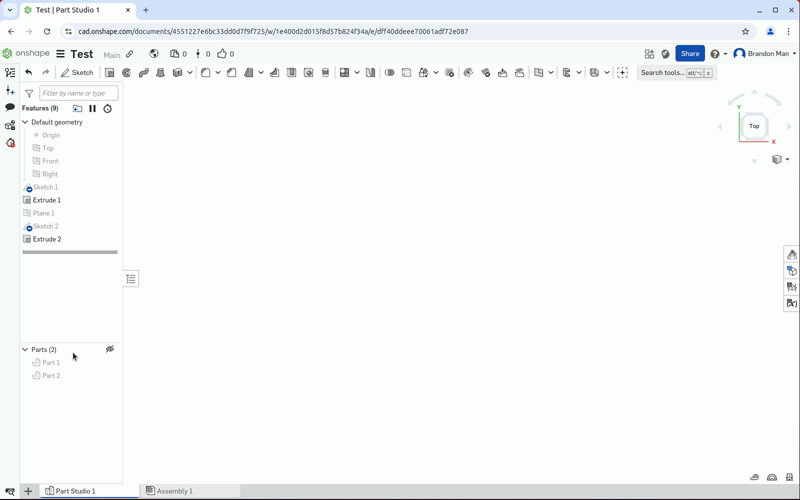
key_down(shift)
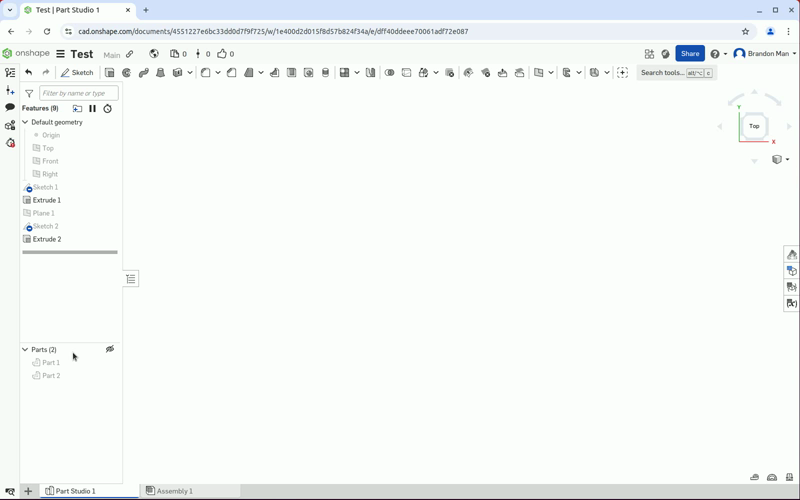
key(up)
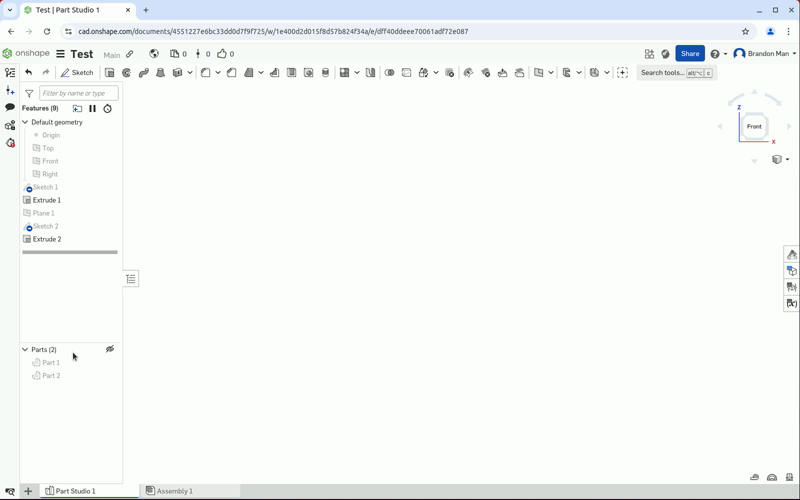
key_up(shift)
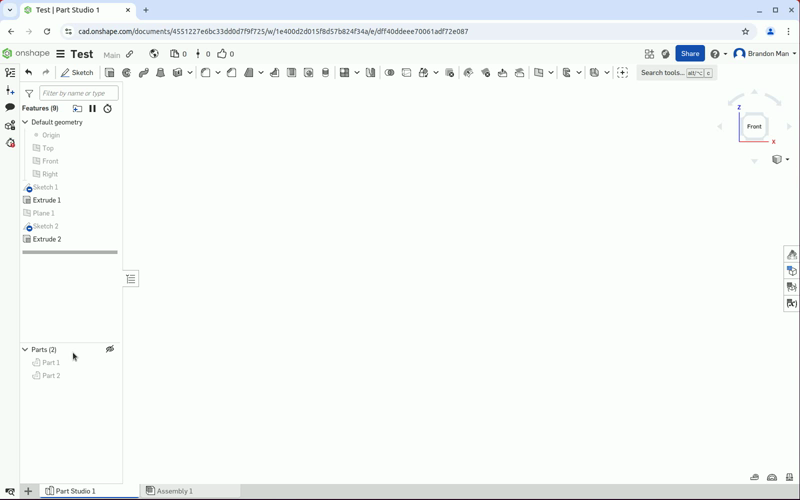
key(space)
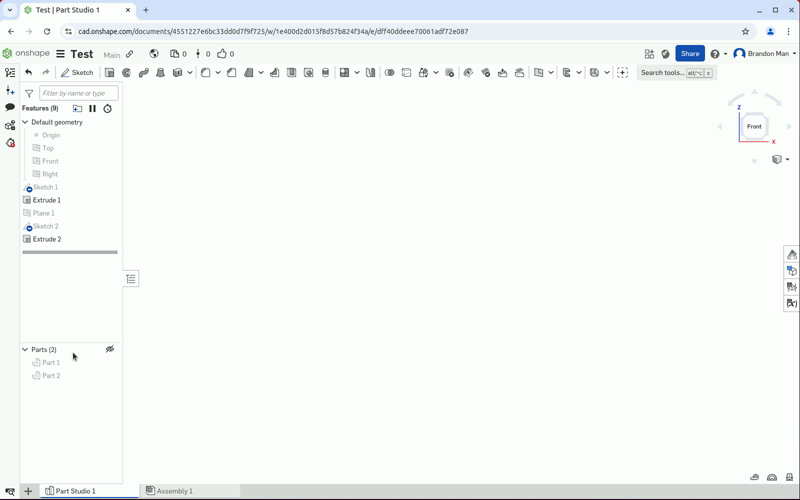
key_down(shift)
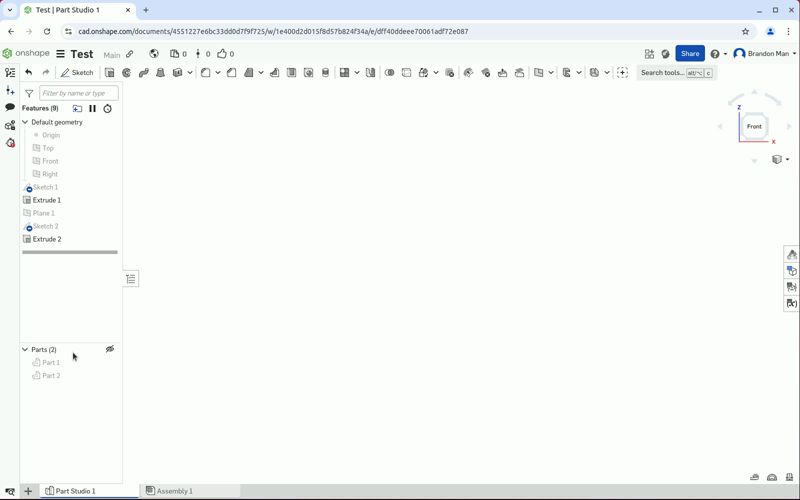
key(left)
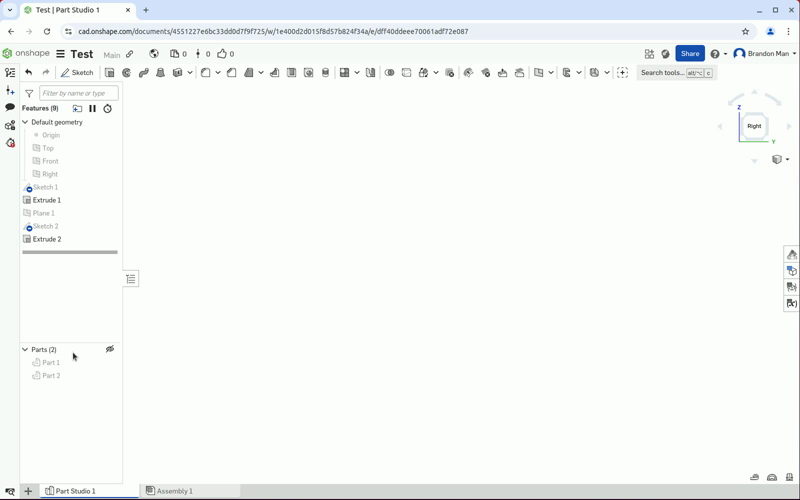
key_up(shift)
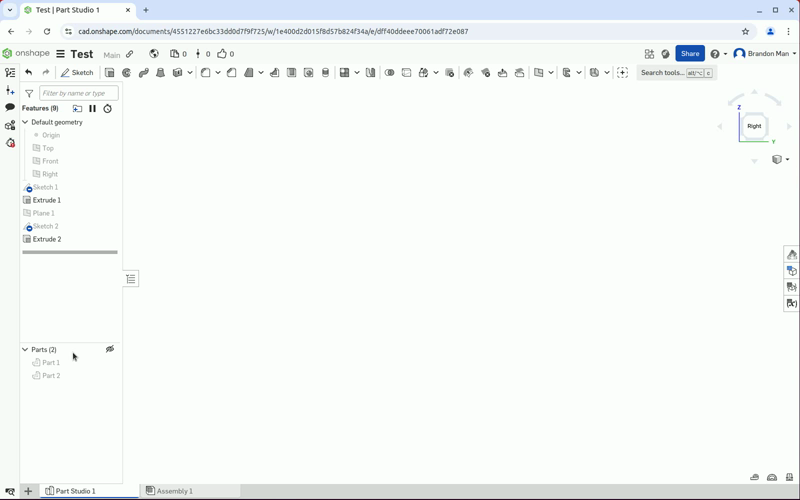
mouse_move(73, 352)
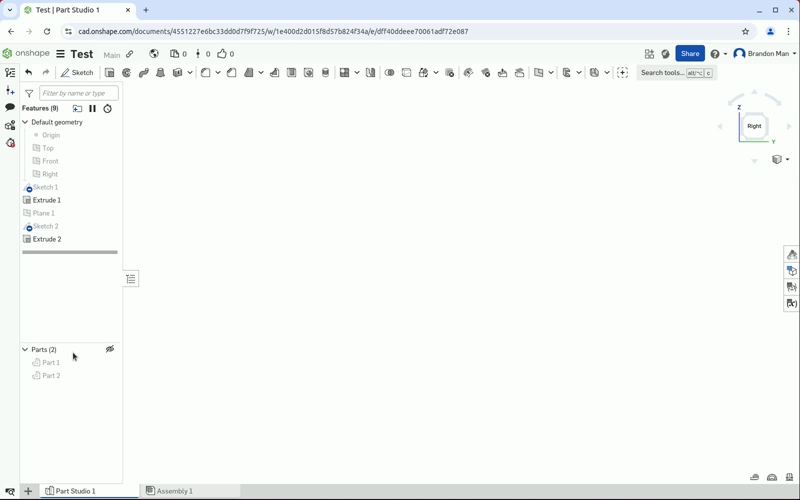
key(shift+y)
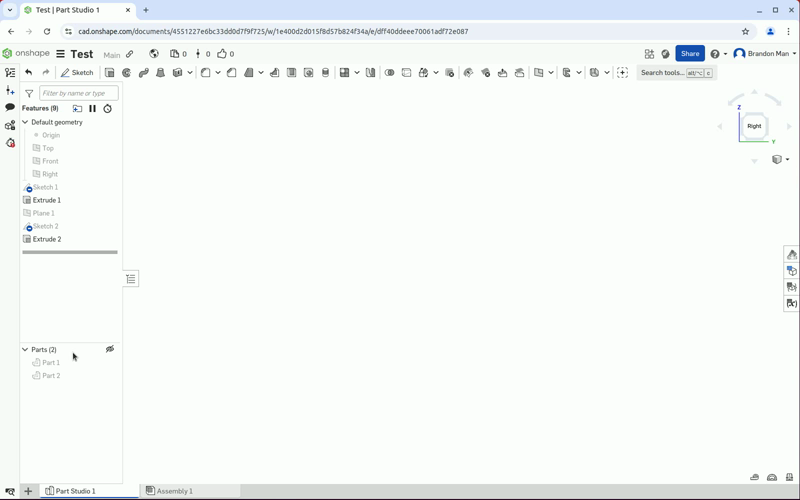
key(shift+s)
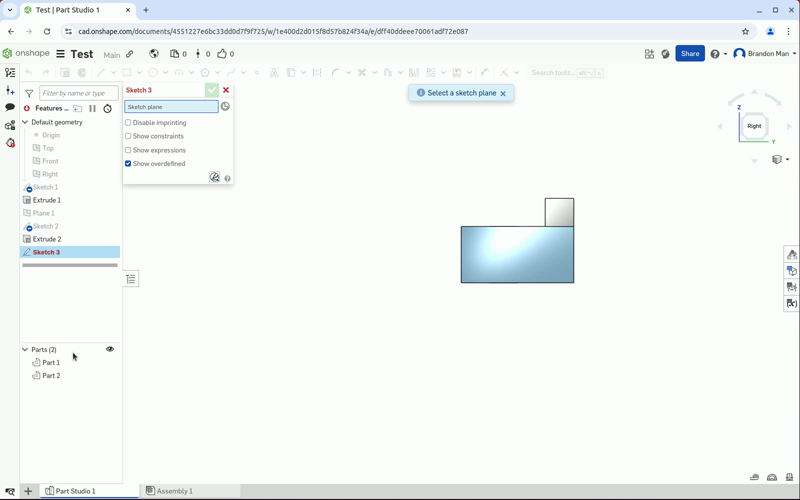
mouse_move(73, 176)
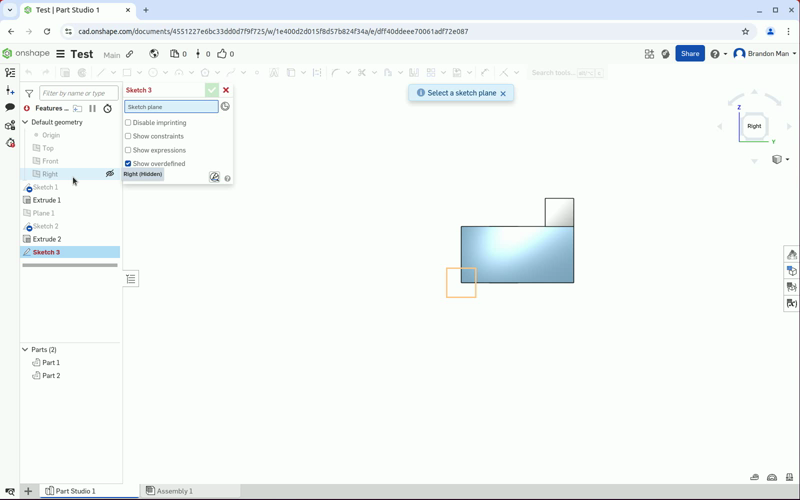
click(73, 176)
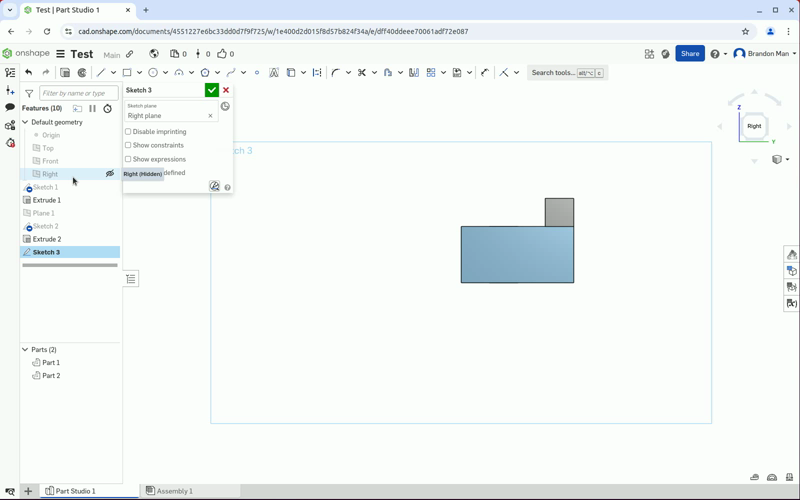
mouse_move(73, 352)
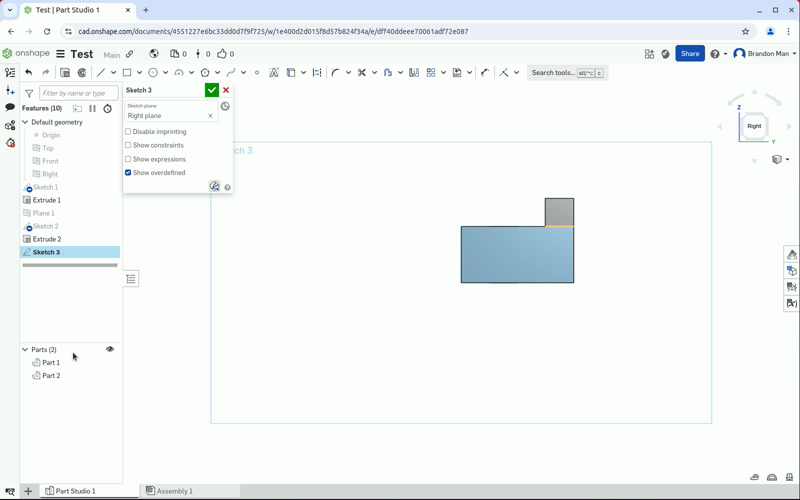
key(y)
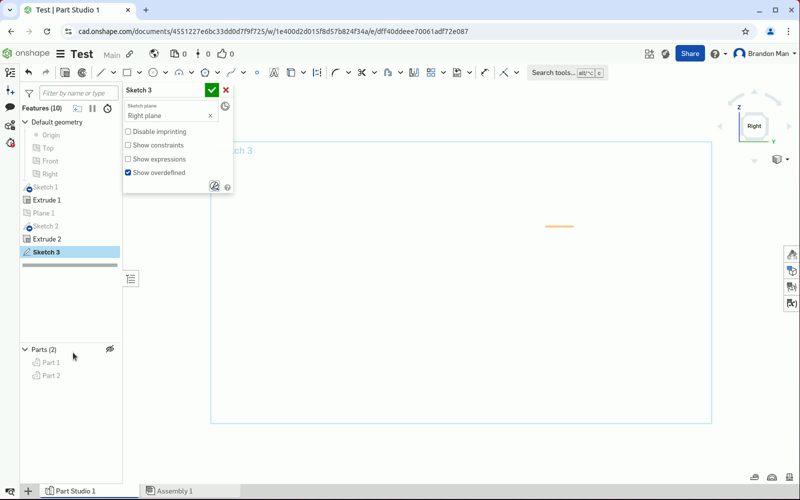
key(l)
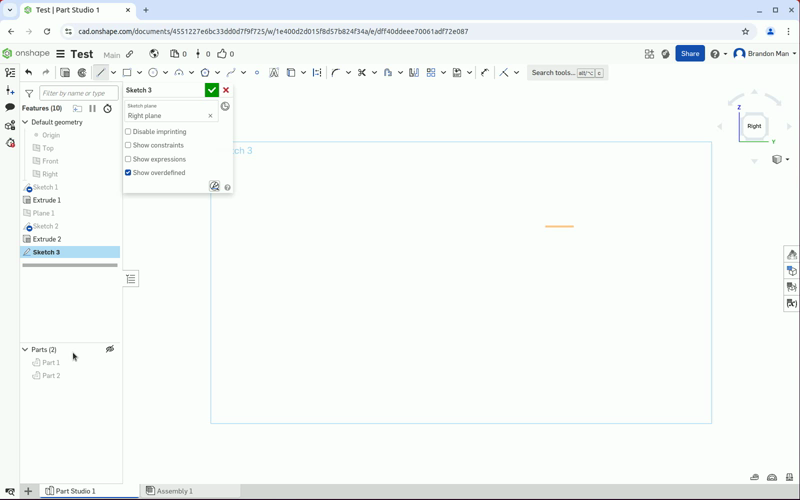
key_down(shift)
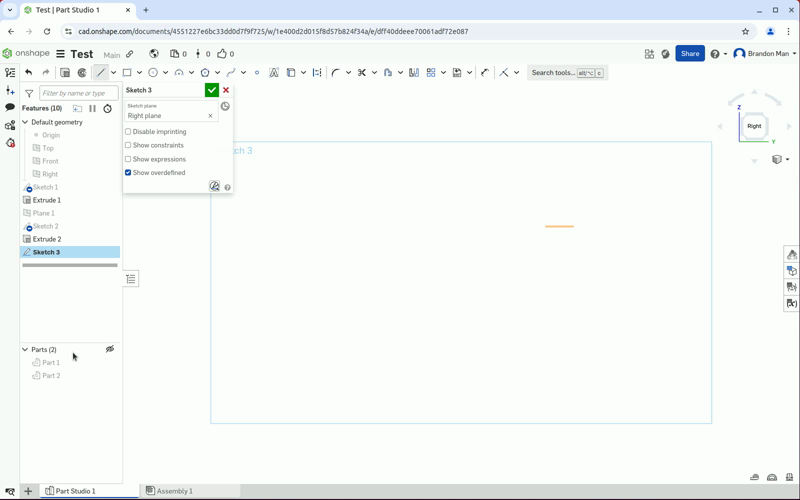
mouse_move(460, 282)
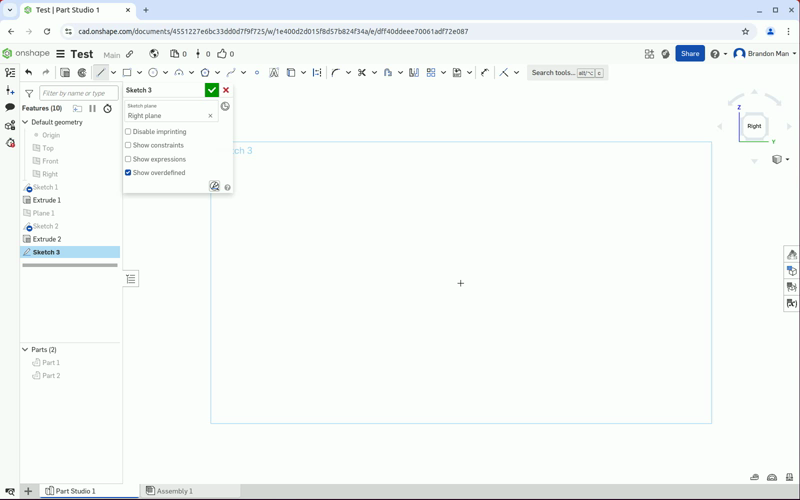
click(460, 282)
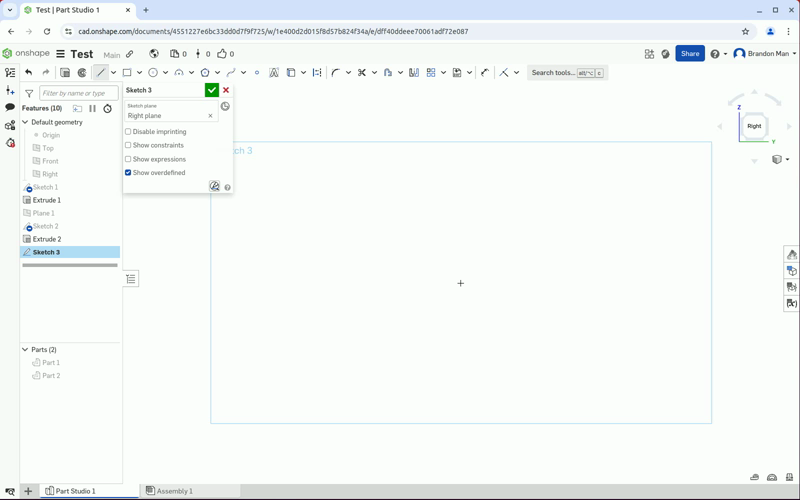
key_up(shift)
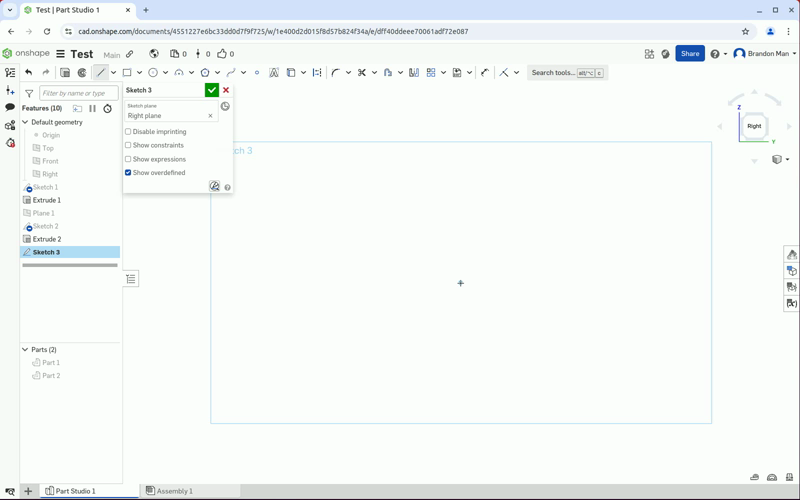
key_down(shift)
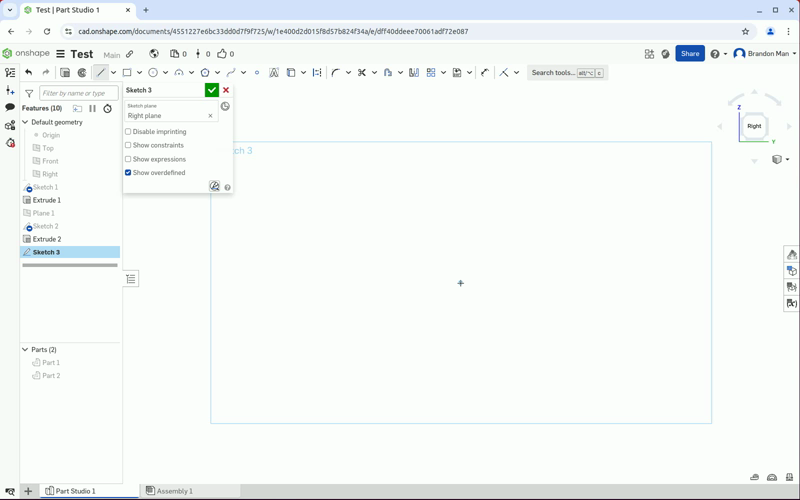
mouse_move(545, 282)
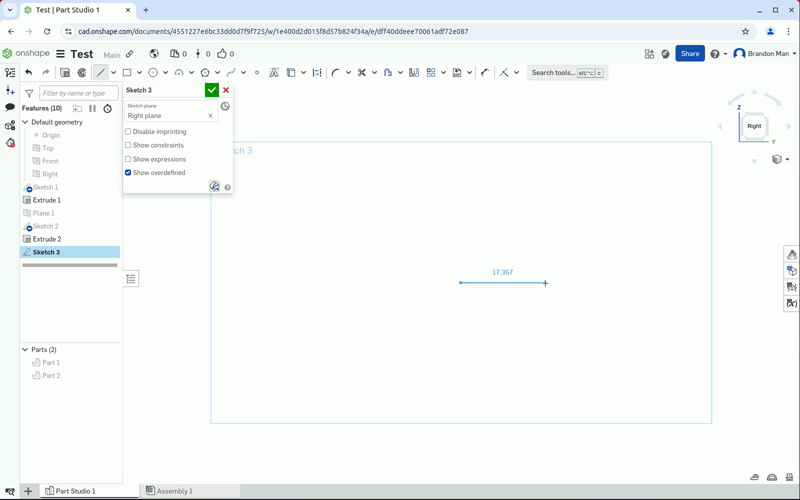
click(545, 282)
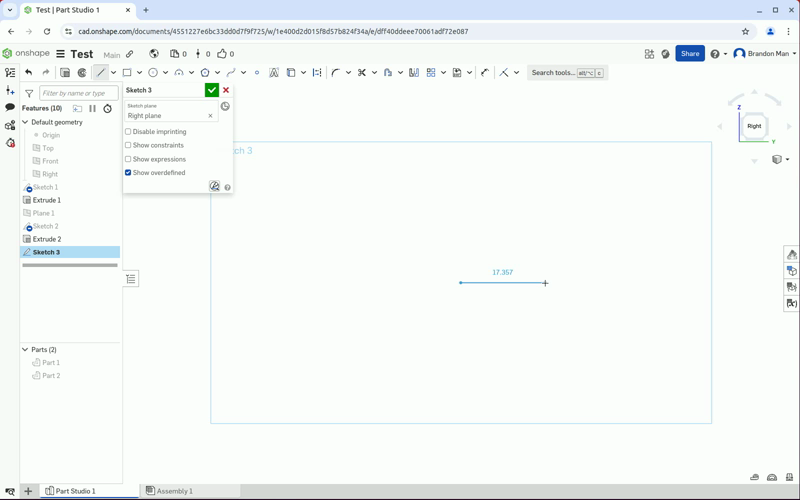
key_up(shift)
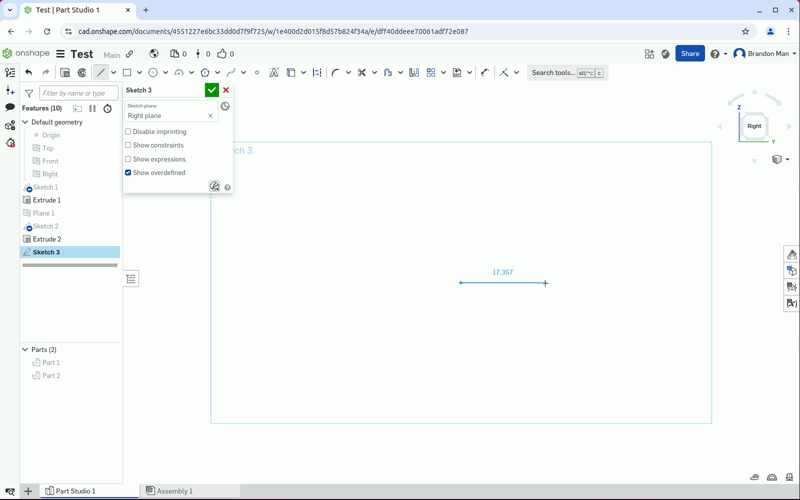
key_down(shift)
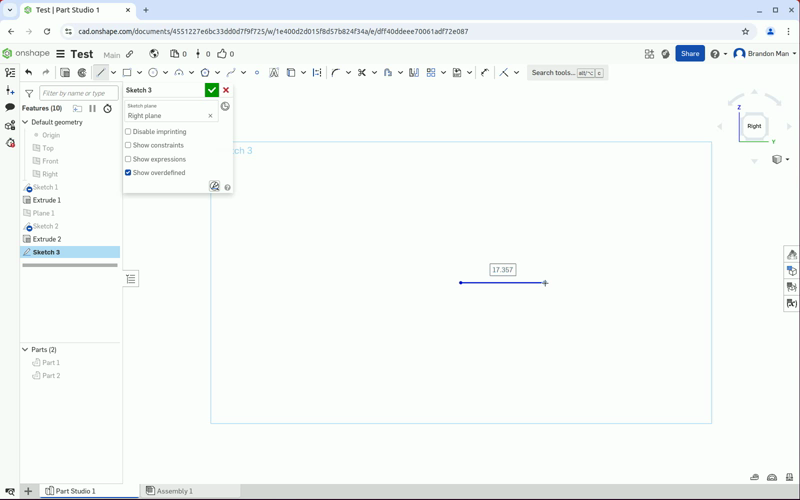
mouse_move(575, 282)
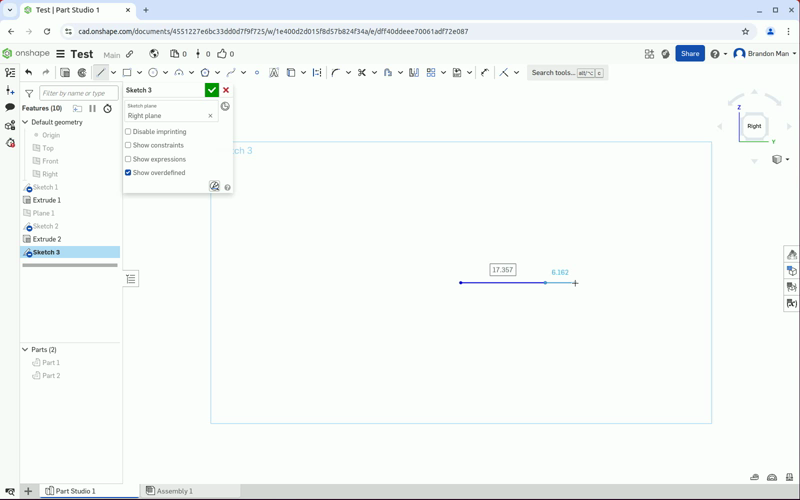
mouse_move(545, 254)
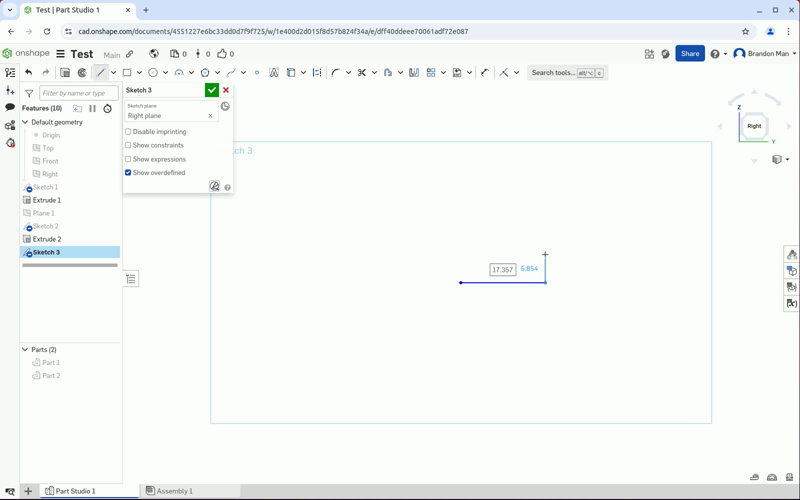
click(545, 254)
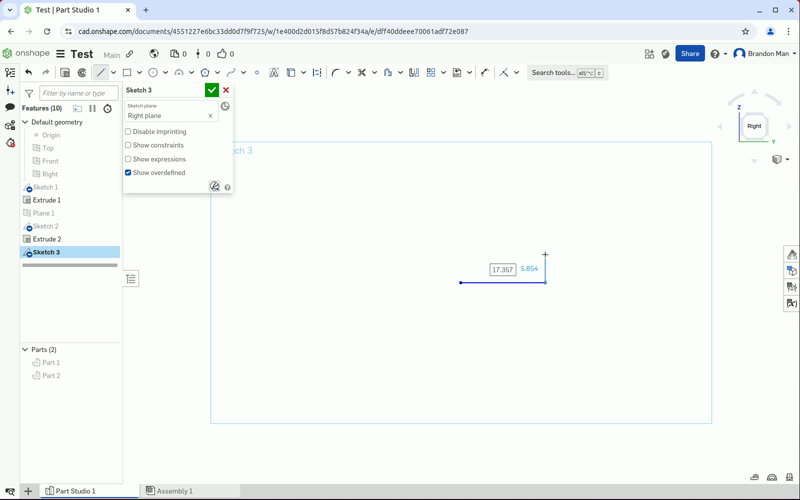
key_up(shift)
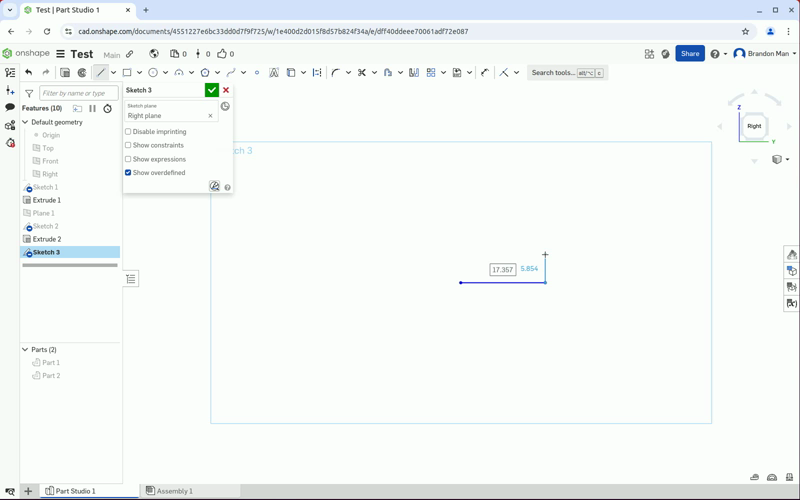
key_down(shift)
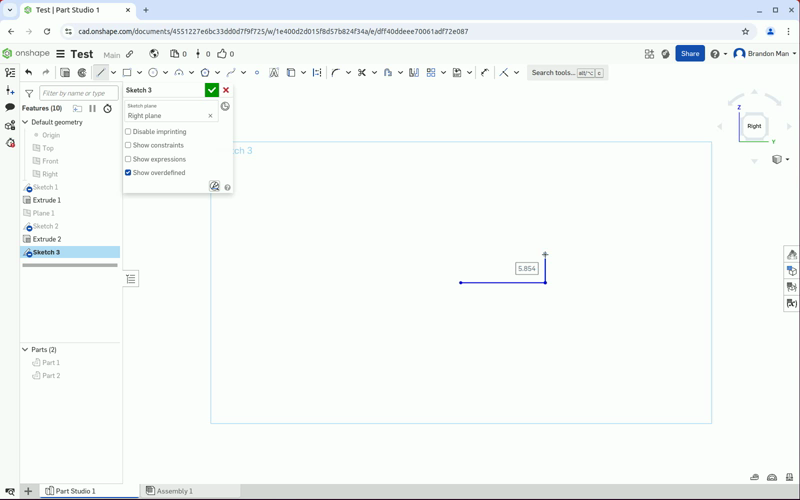
mouse_move(460, 254)
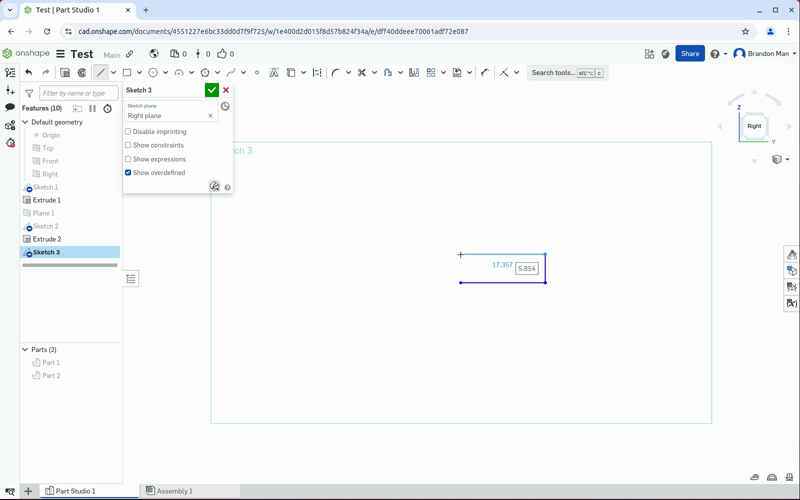
click(460, 254)
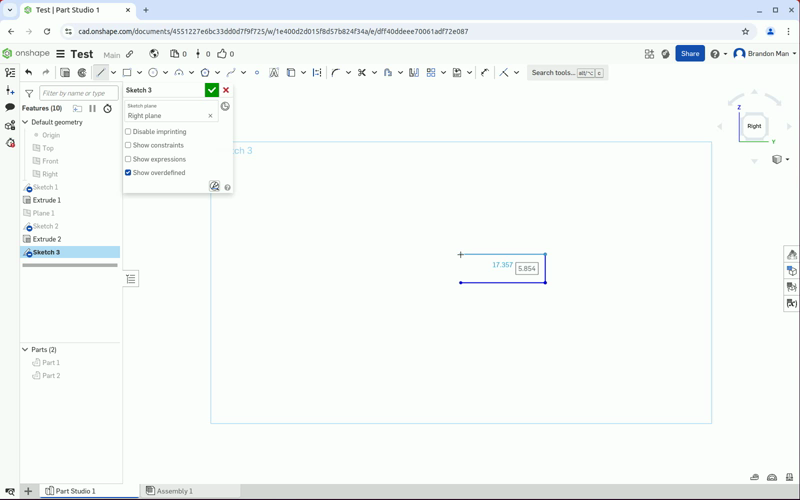
key_up(shift)
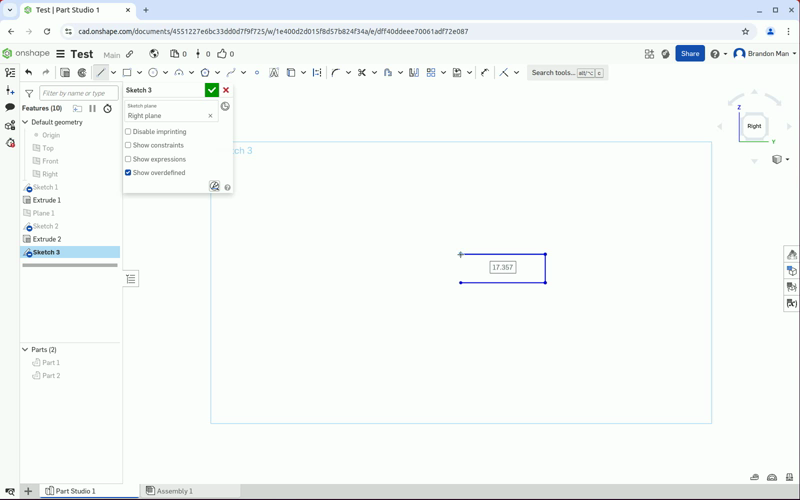
mouse_move(490, 254)
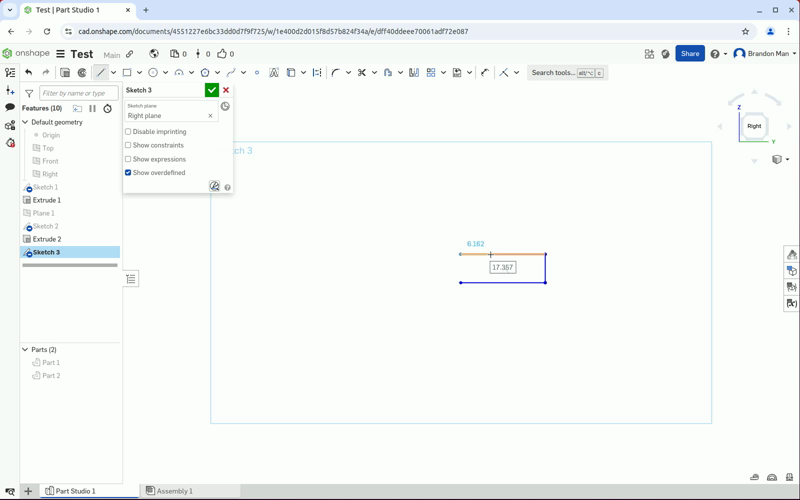
key_down(shift)
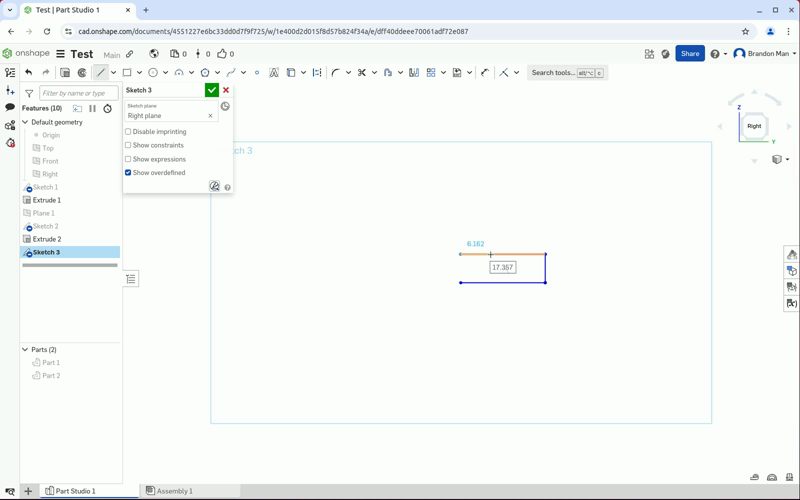
mouse_move(460, 282)
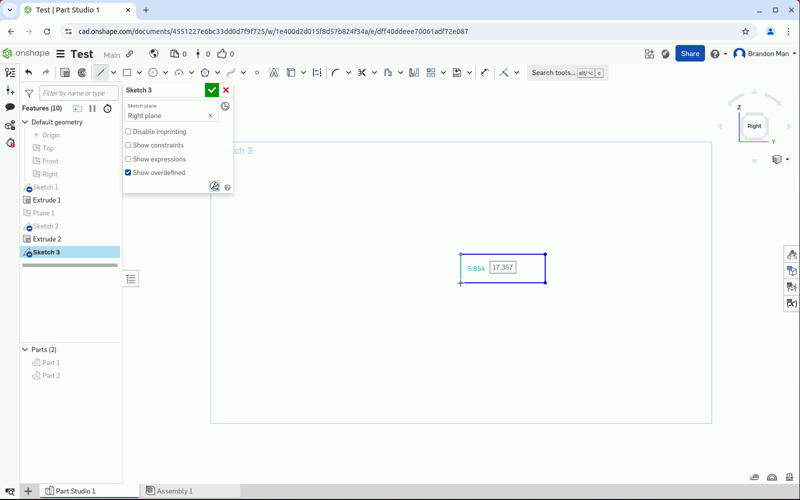
key_up(shift)
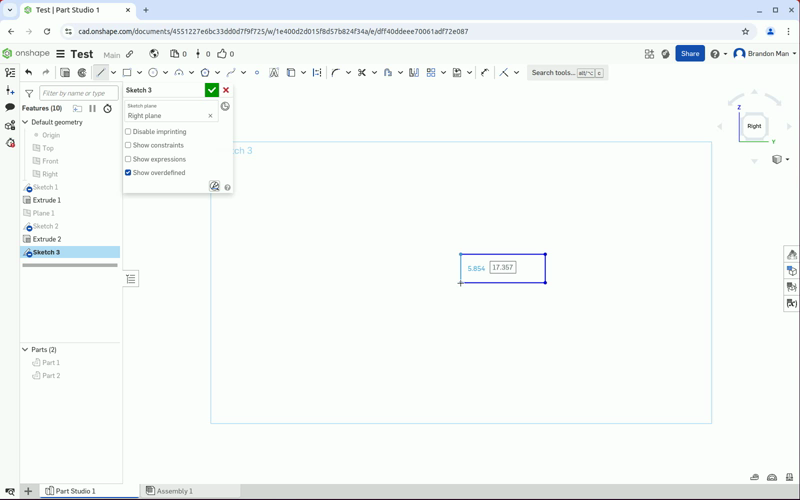
click(460, 282)
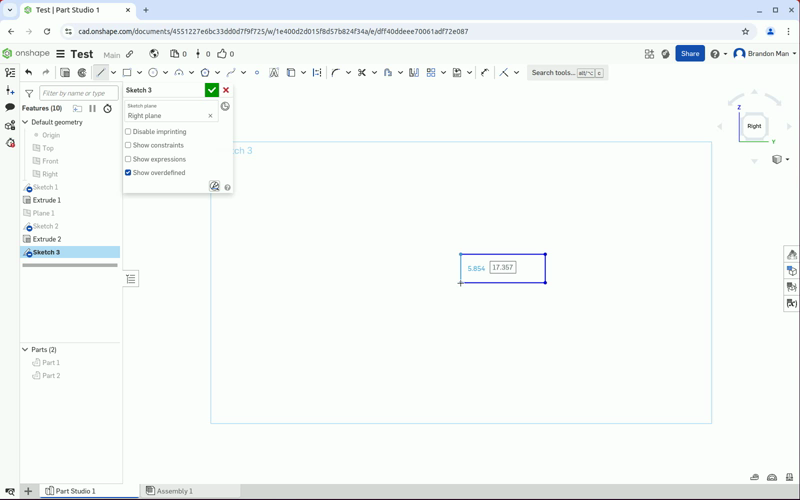
key(esc)
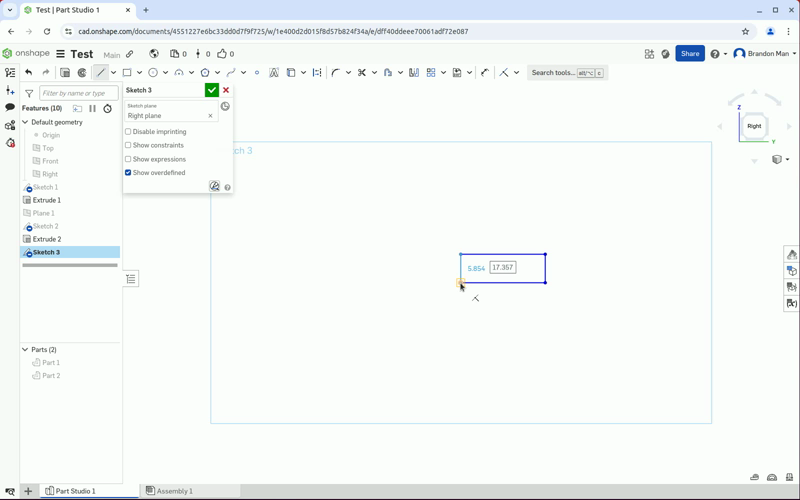
mouse_move(513, 280)
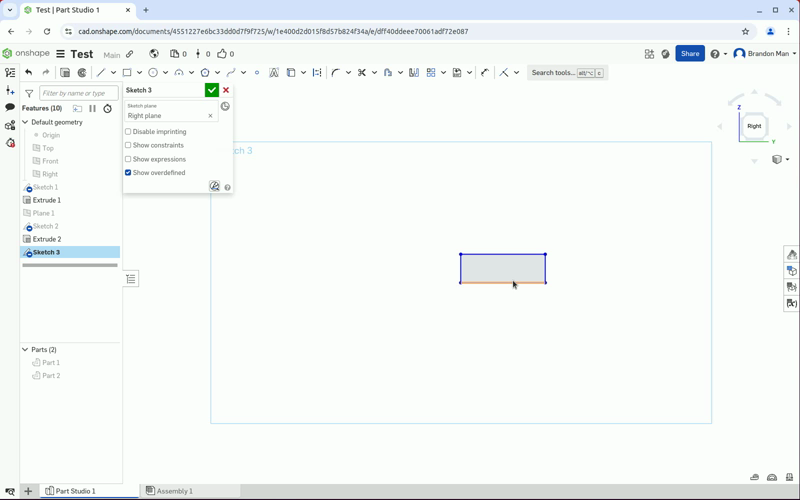
click(513, 280)
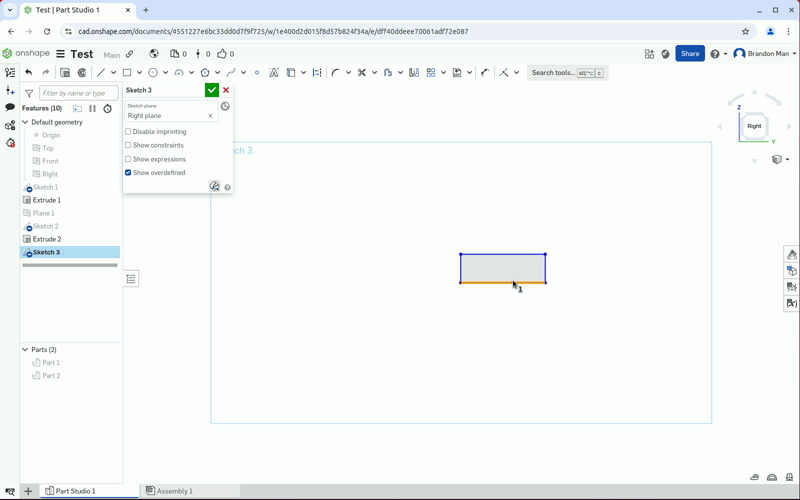
mouse_move(73, 352)
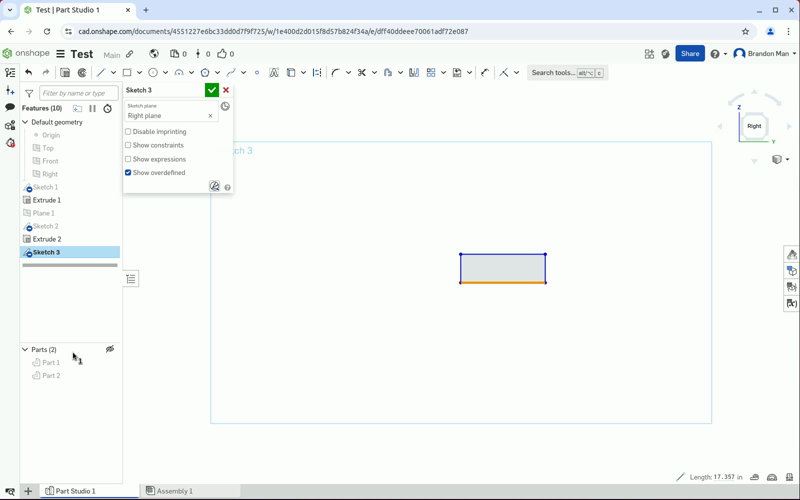
key(shift+y)
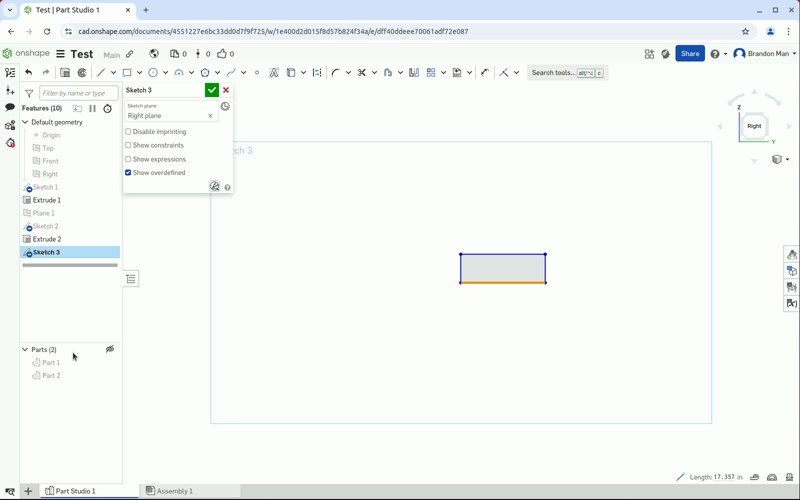
key(shift+e)
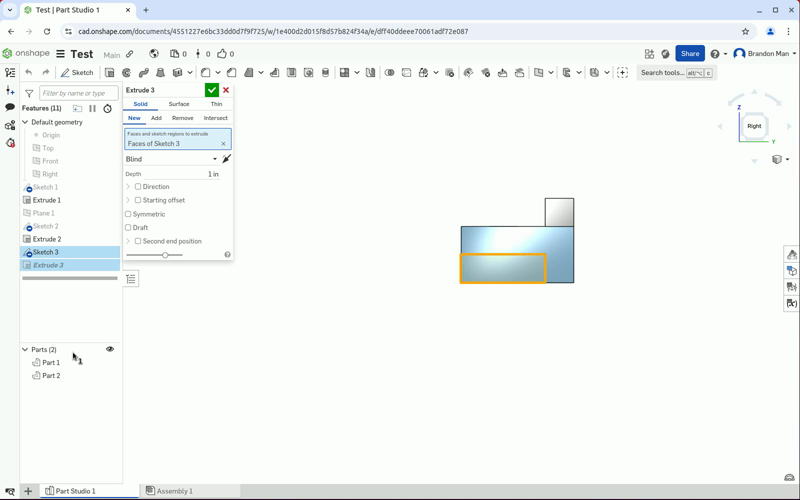
mouse_move(143, 106)
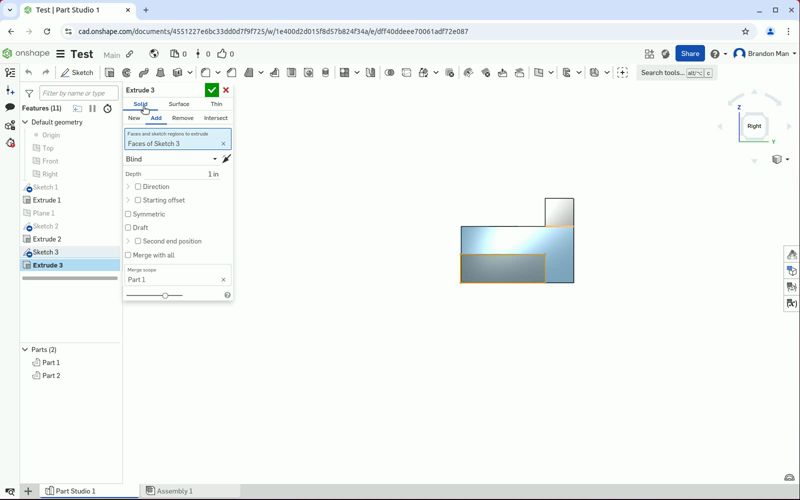
click(143, 106)
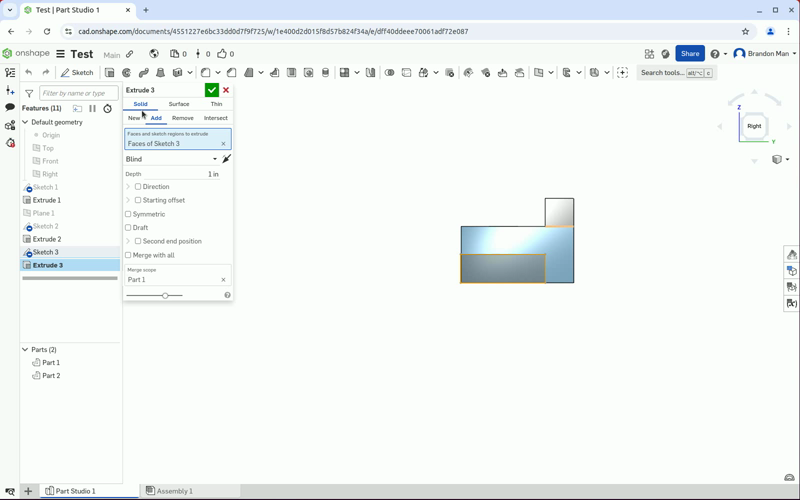
mouse_move(137, 120)
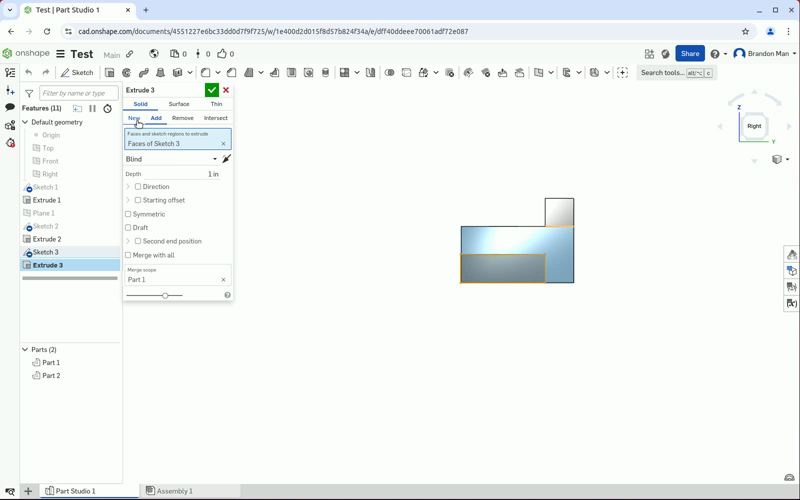
click(137, 120)
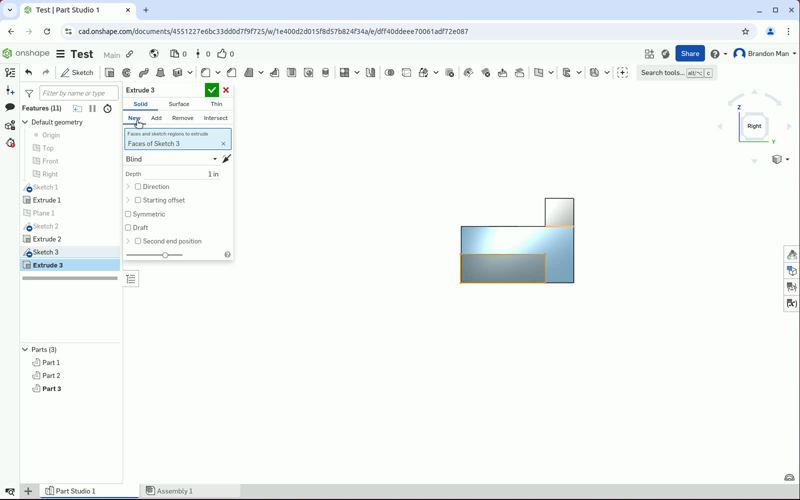
key(tab, 4)
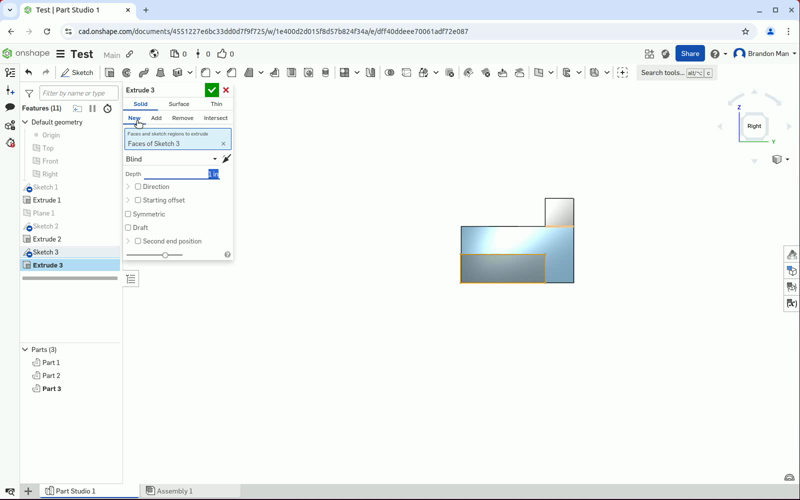
text(17.331)
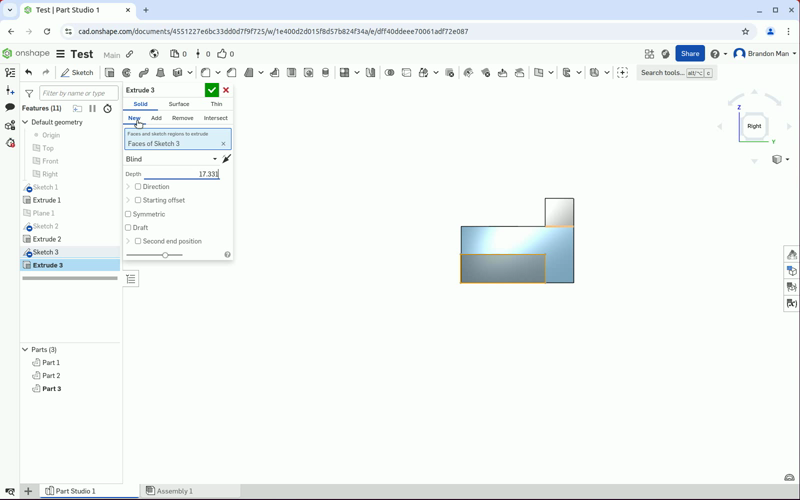
key(enter)
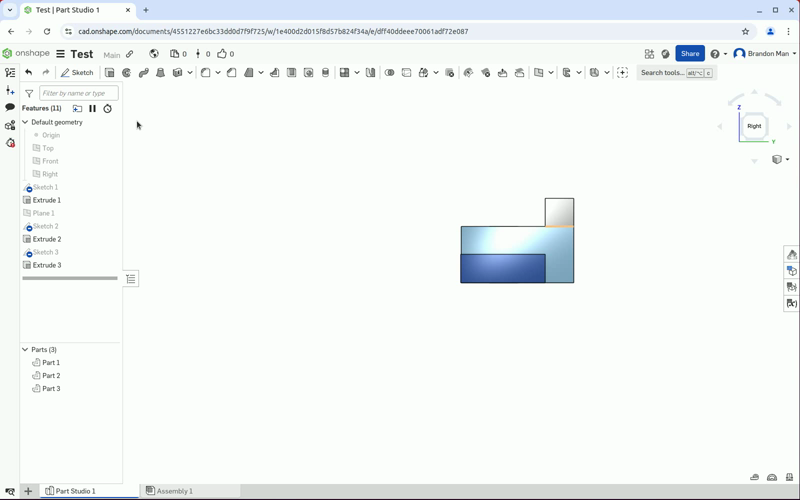
key(shift+h)
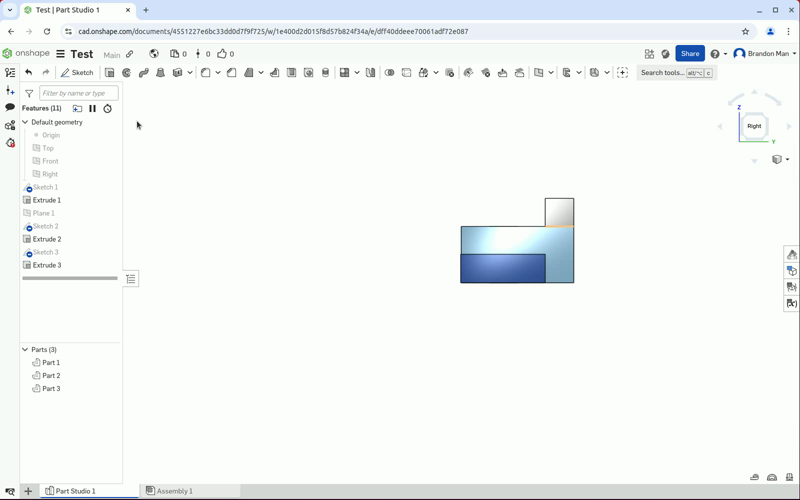
key(shift+h)
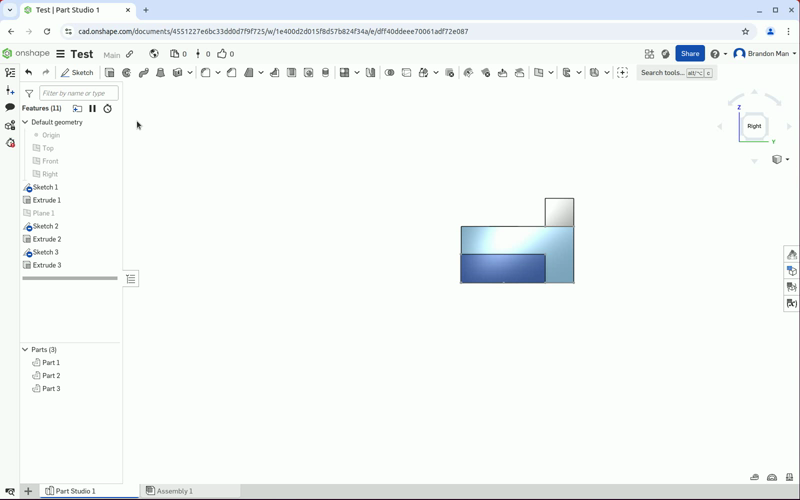
key(shift+7)
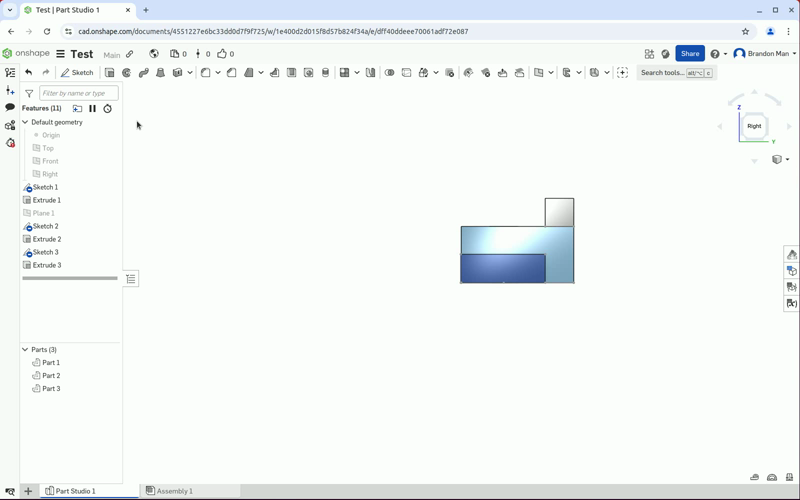
key(right, 2)
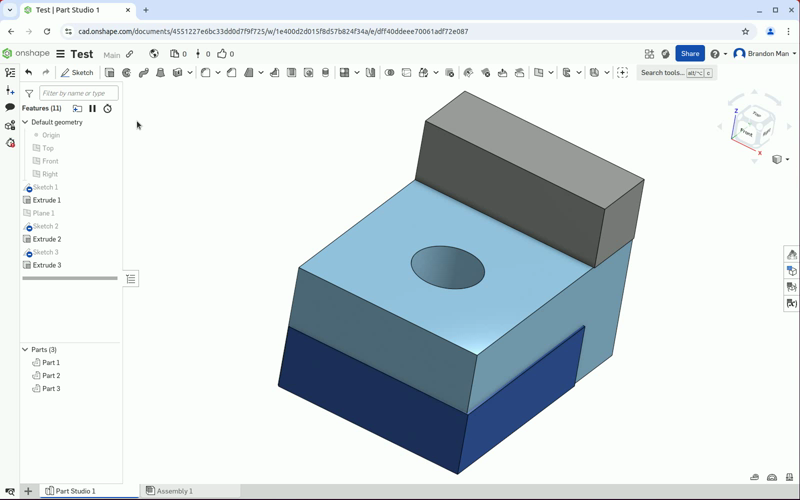
key(down, 2)
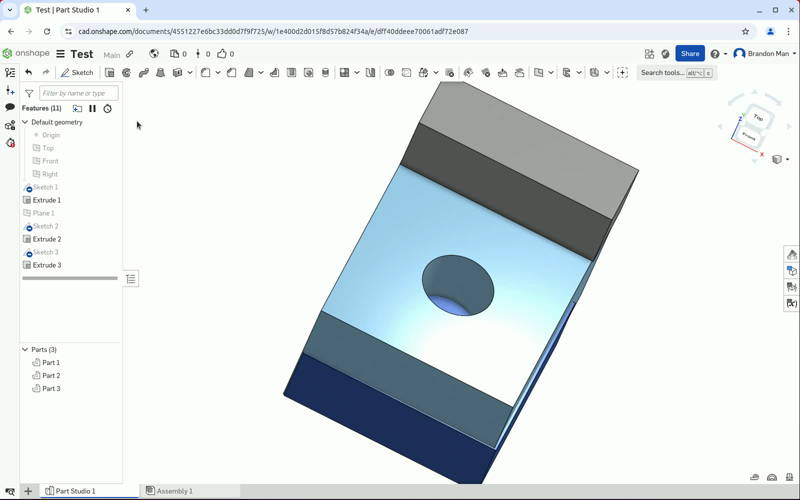
key(up, 2)
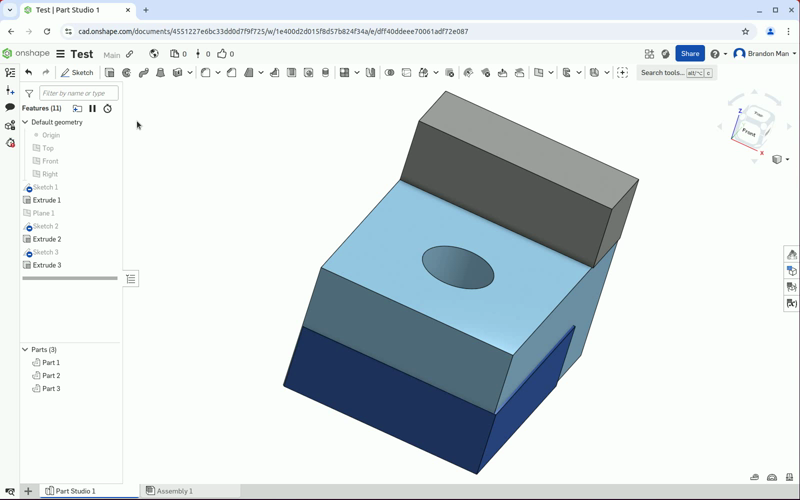
key(left, 2)
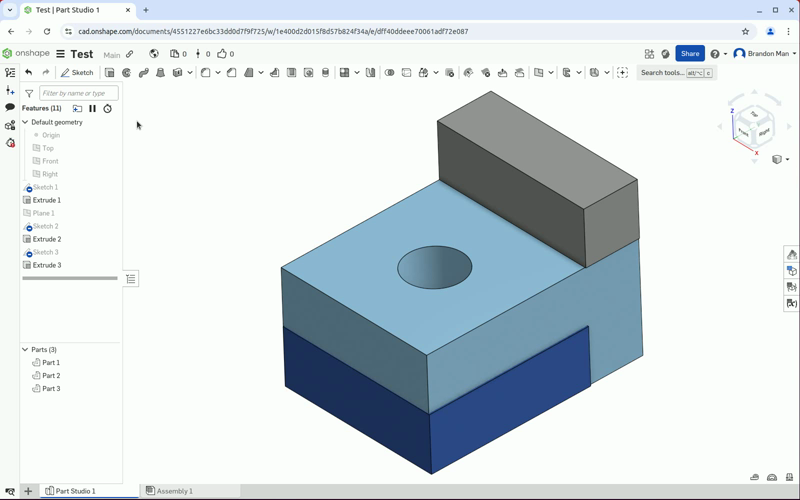
mouse_move(73, 189)
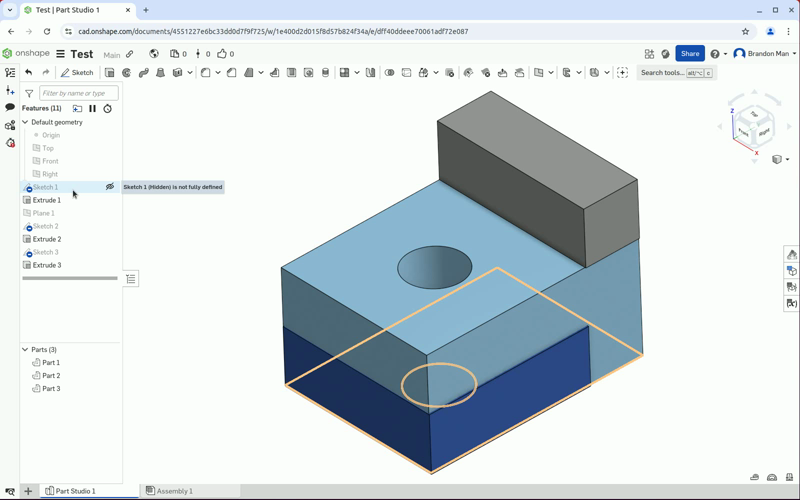
click(73, 189)